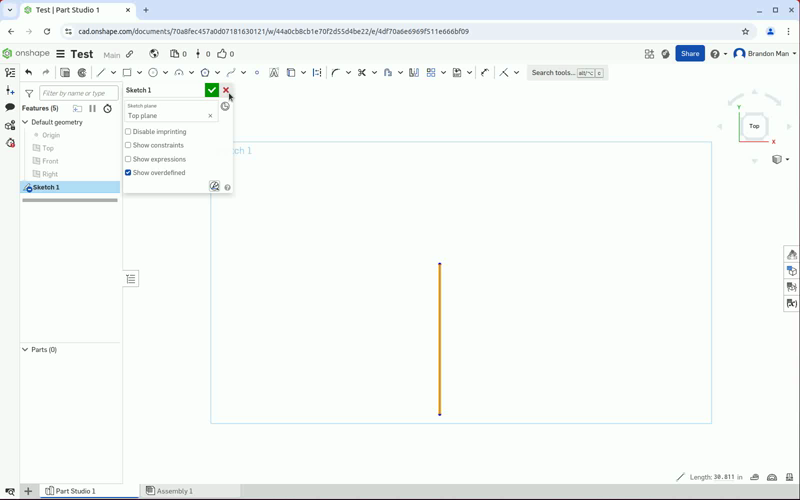
key(shift+h)
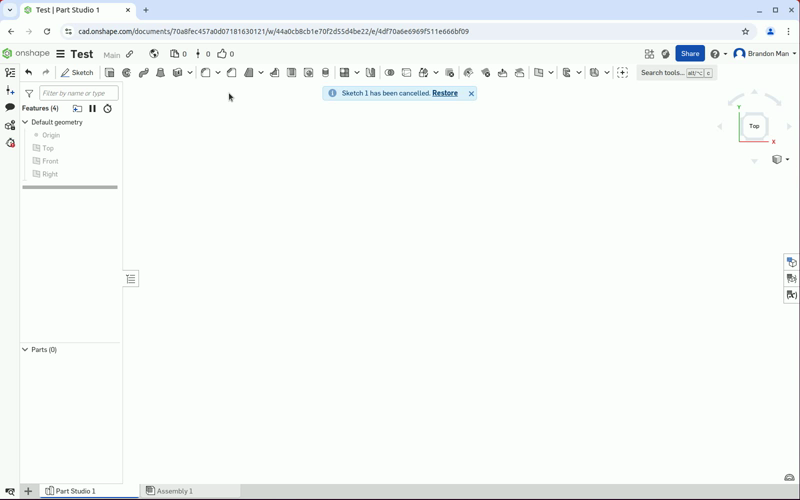
mouse_move(73, 352)
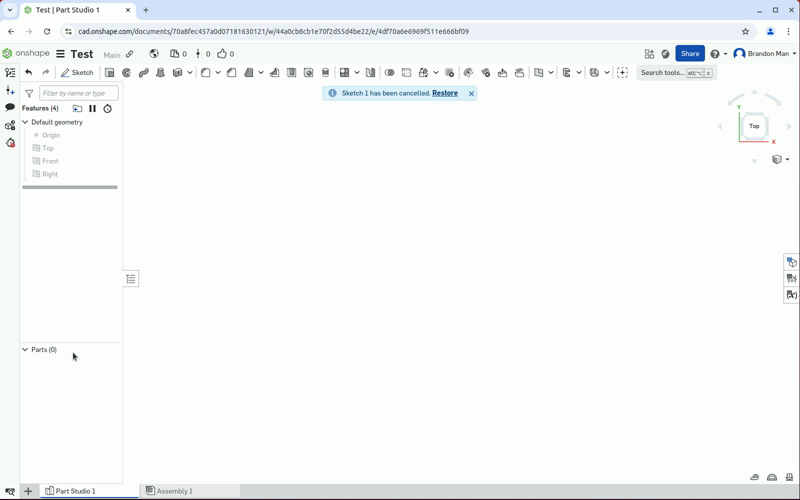
key(y)
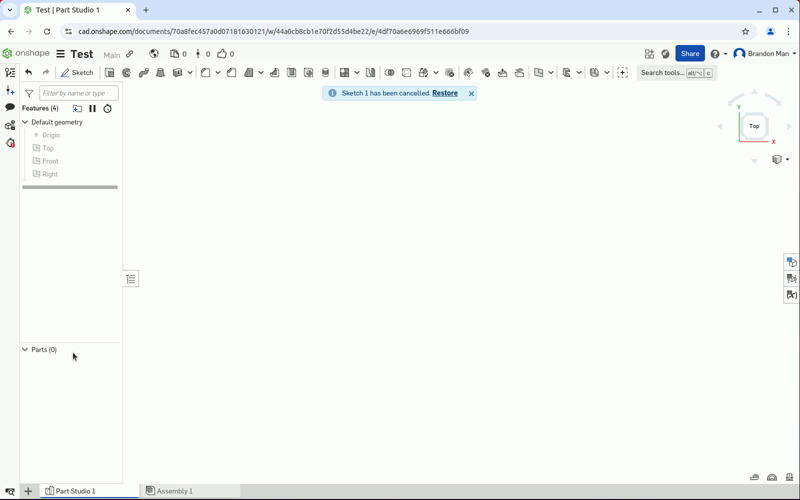
key(shift+p)
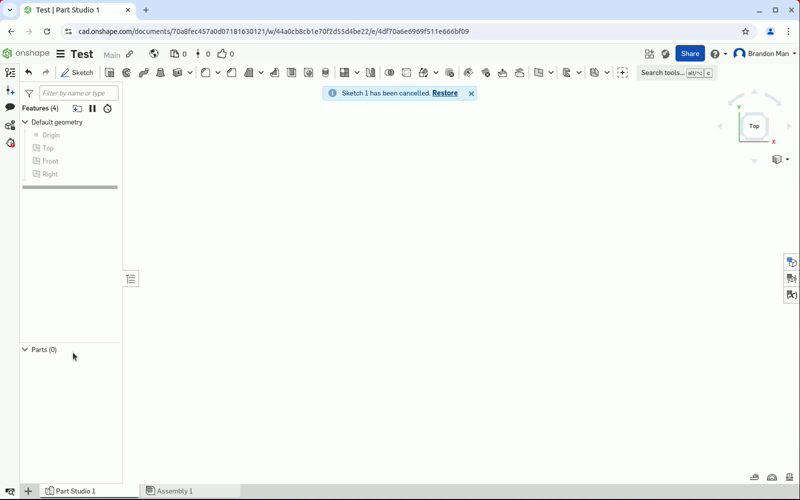
key(space)
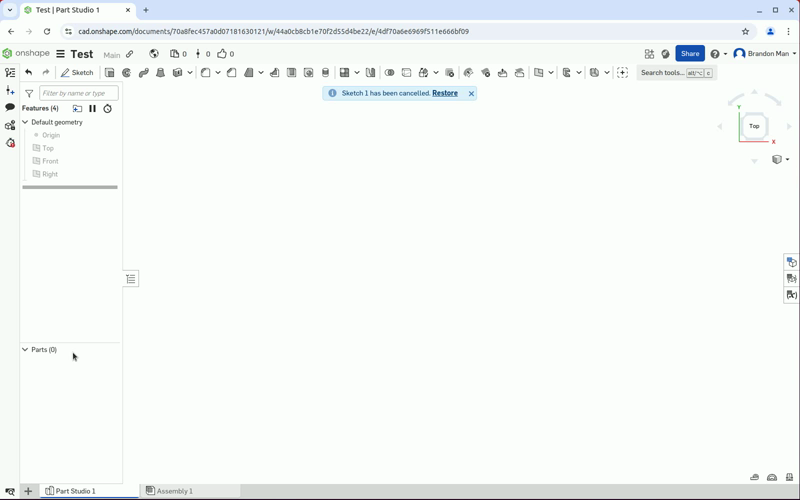
key_down(shift)
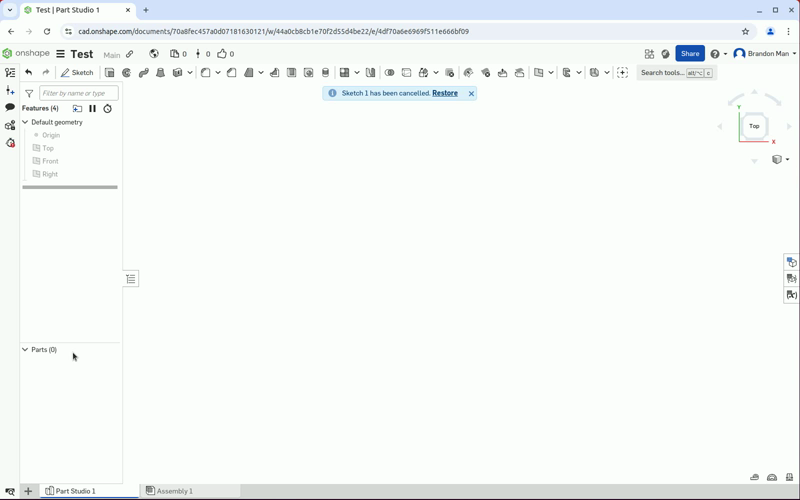
key(up)
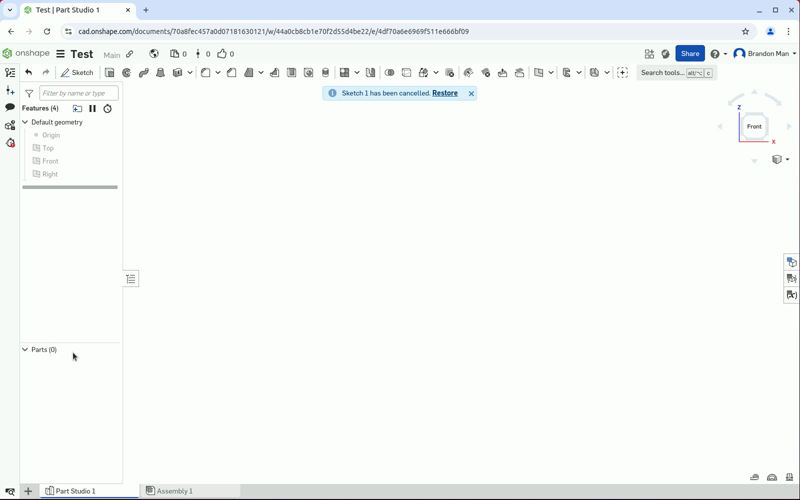
key_up(shift)
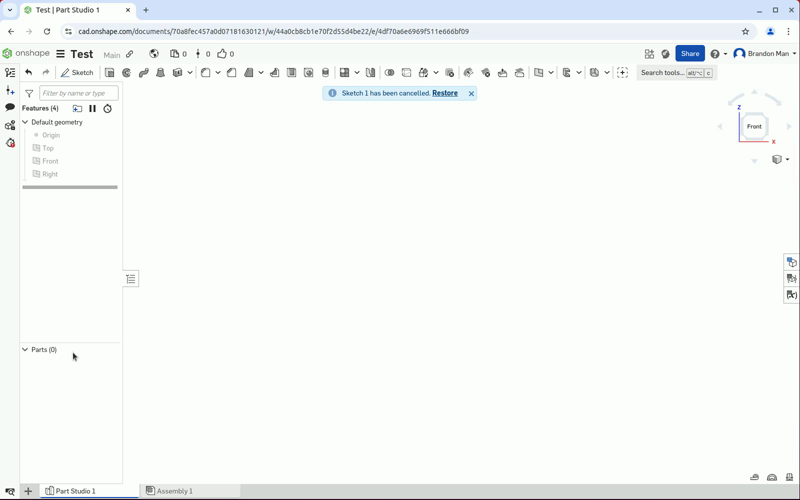
mouse_move(73, 352)
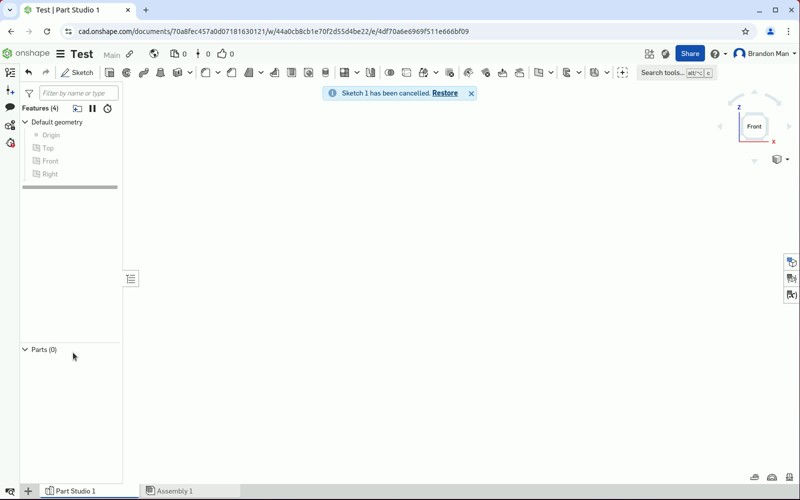
key(shift+y)
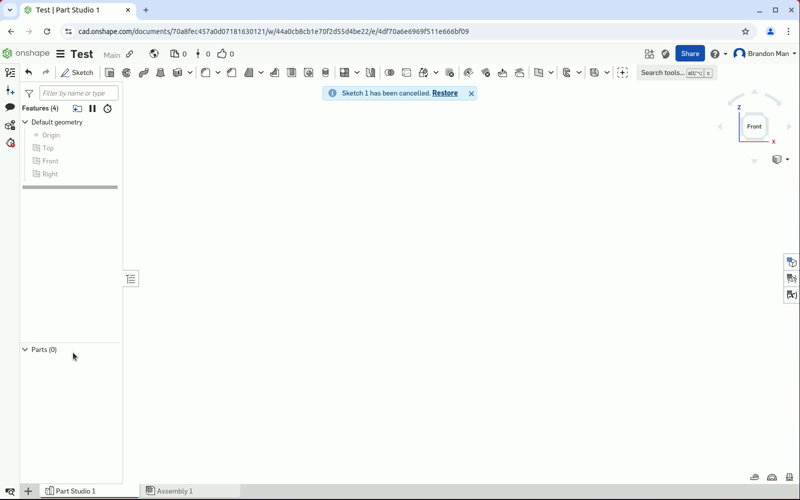
key(shift+s)
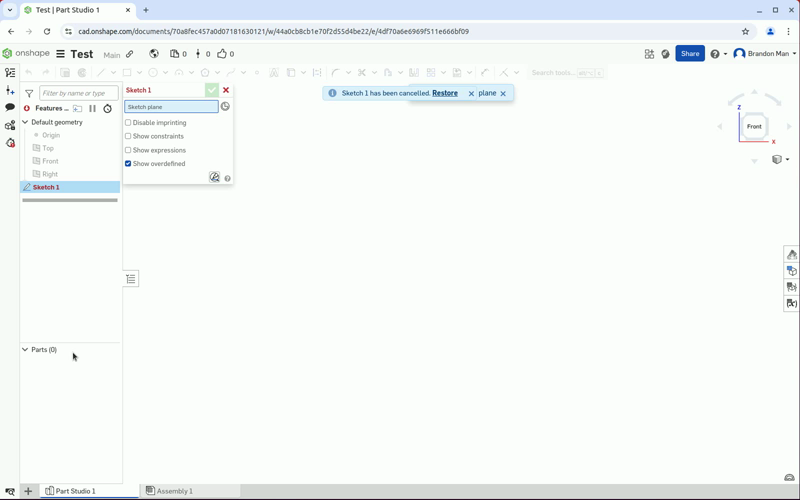
mouse_move(73, 163)
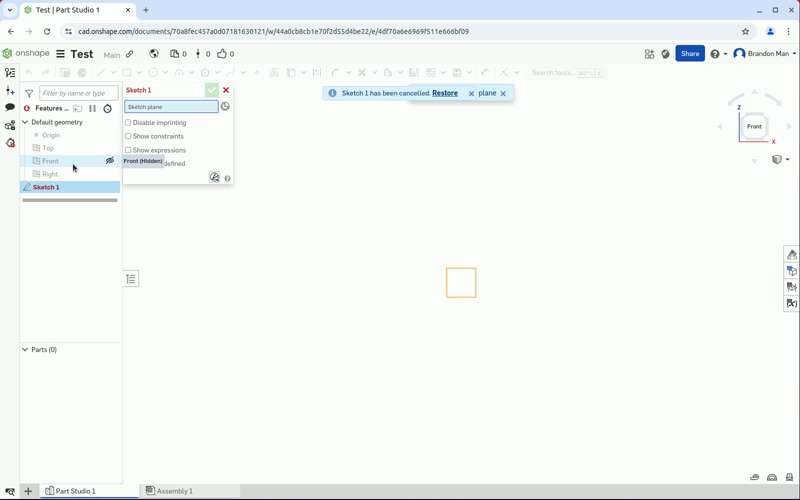
click(73, 163)
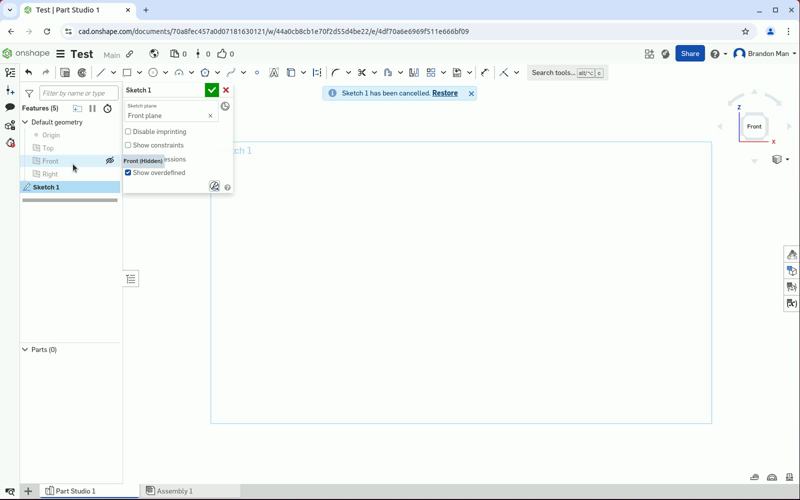
mouse_move(73, 352)
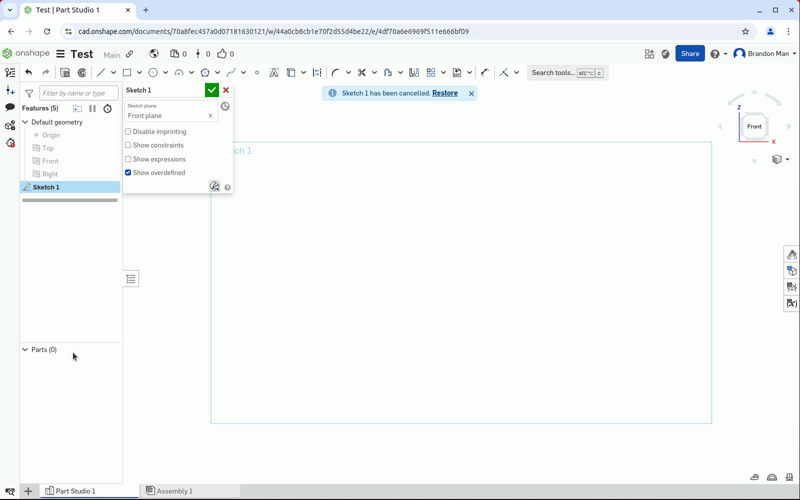
key(y)
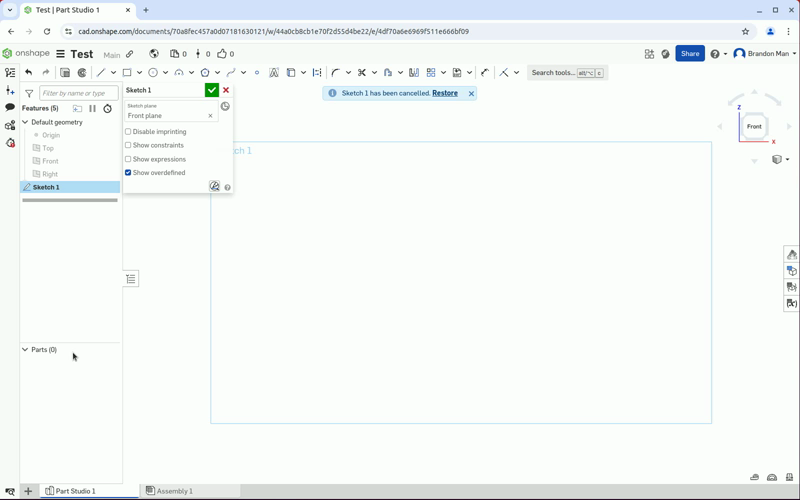
key(l)
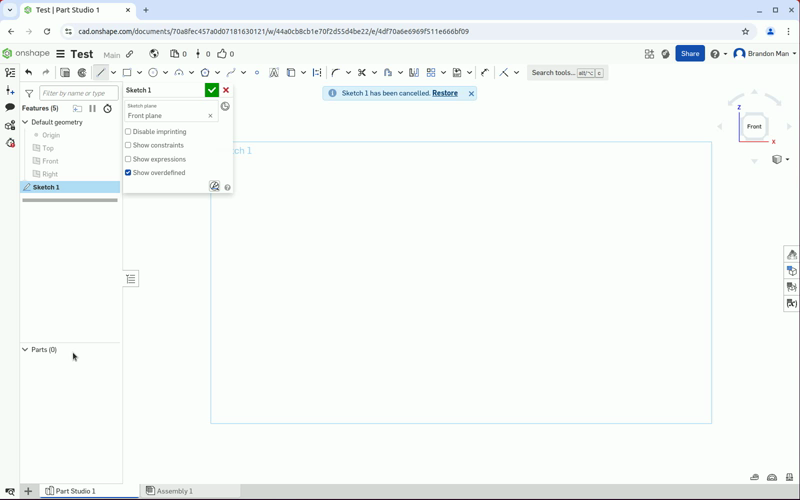
key_down(shift)
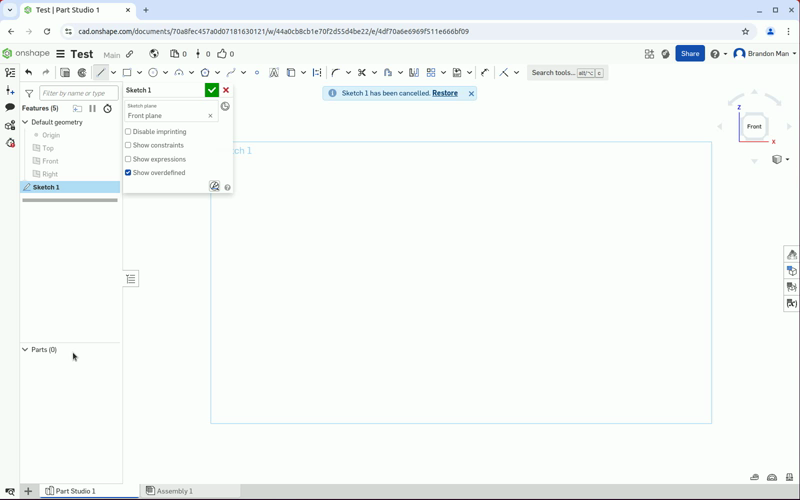
mouse_move(460, 282)
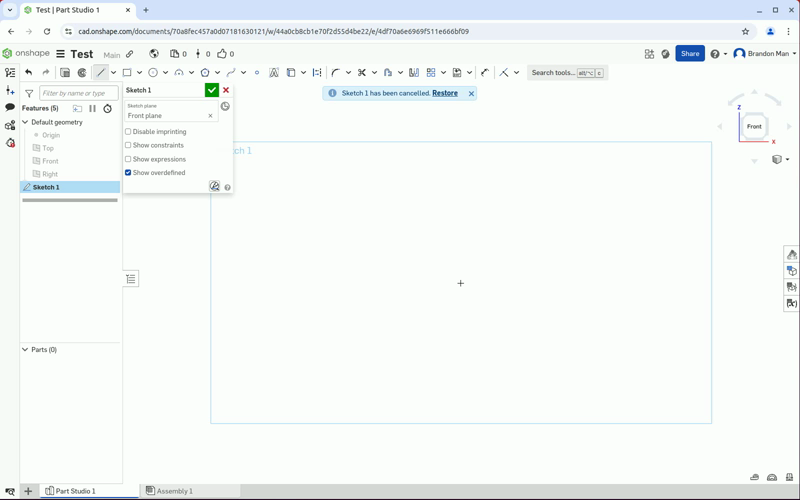
click(460, 282)
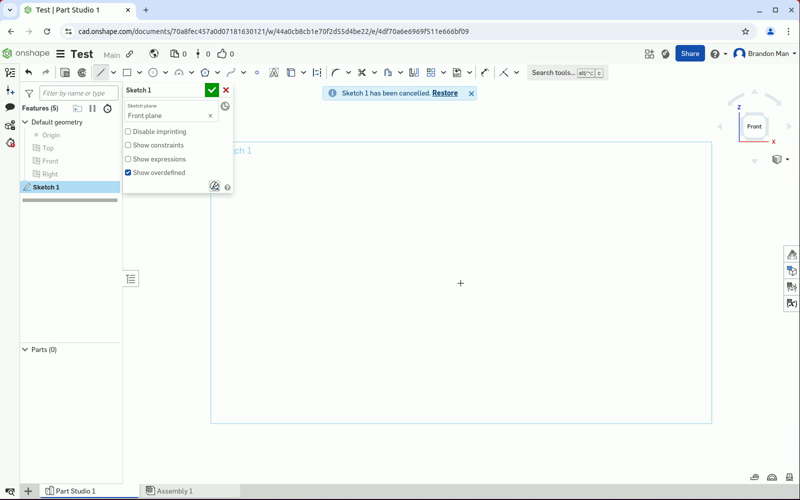
key_up(shift)
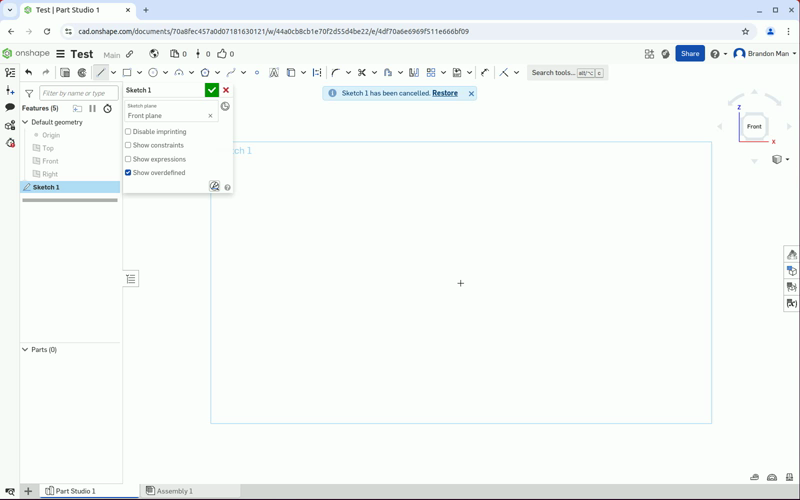
key_down(shift)
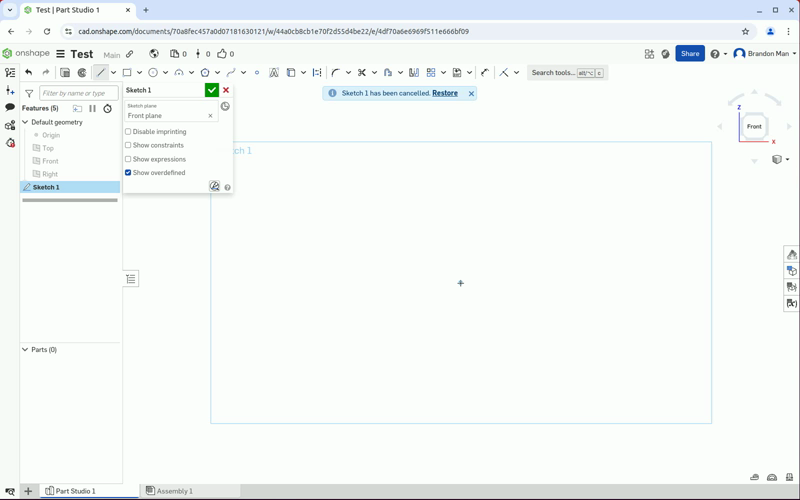
mouse_move(573, 282)
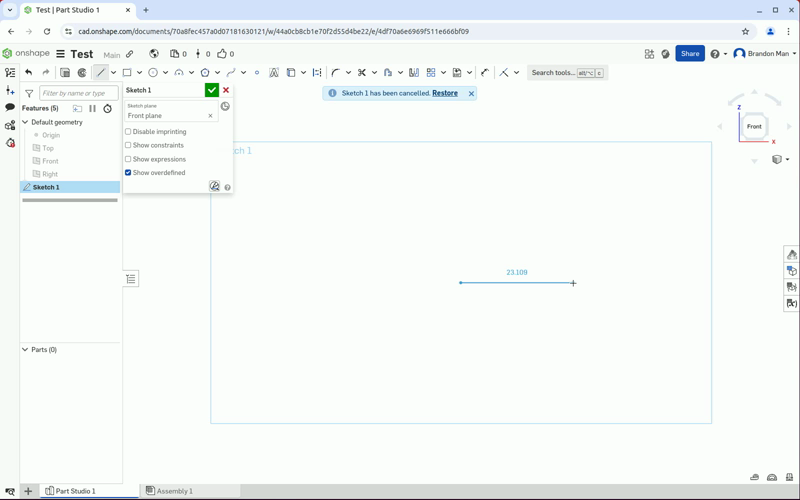
click(573, 282)
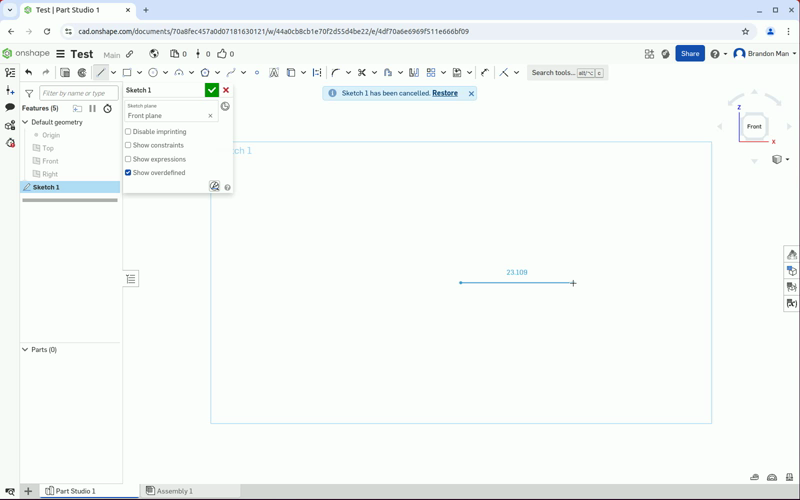
key_up(shift)
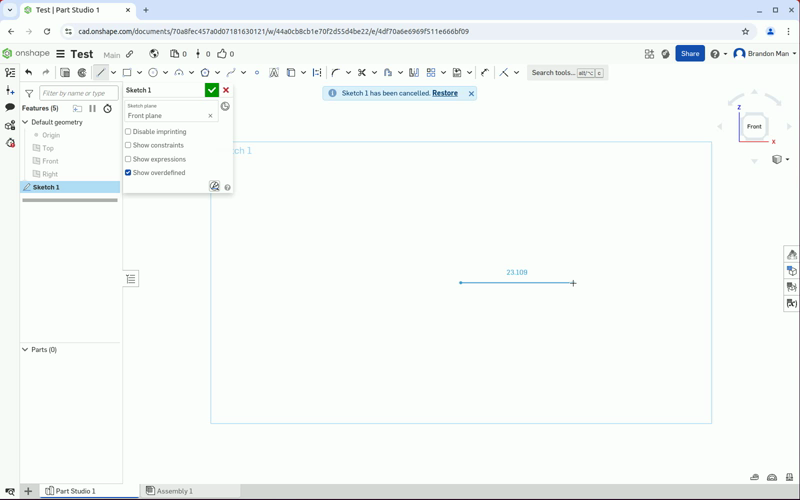
key_down(shift)
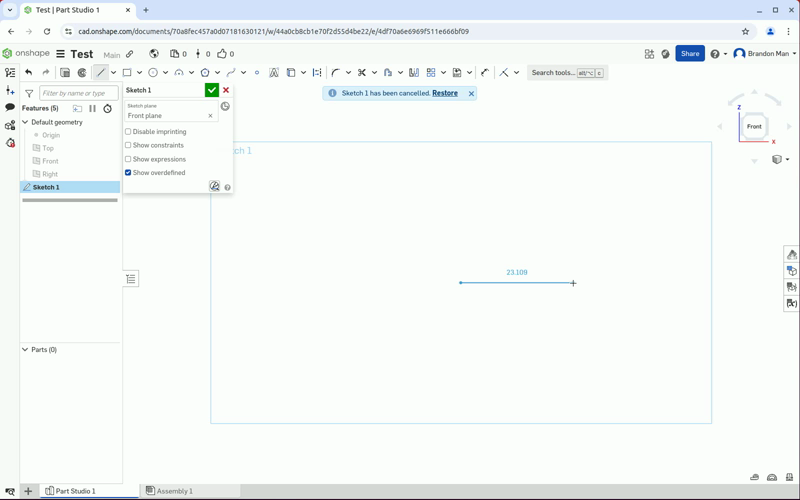
mouse_move(589, 282)
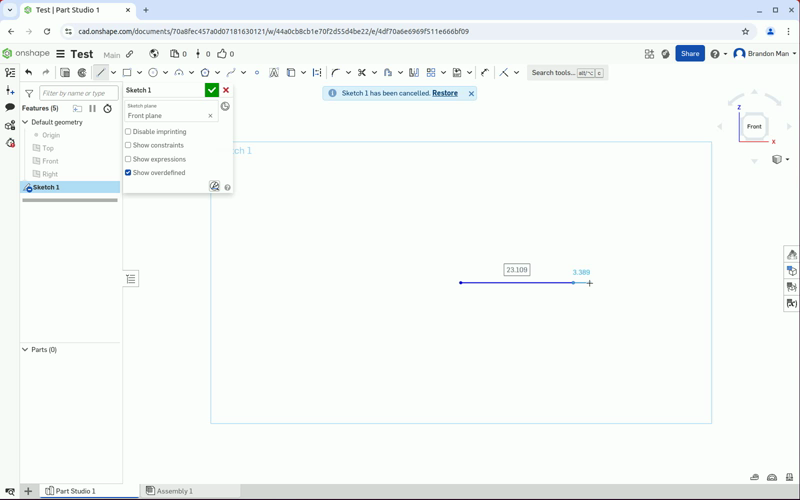
mouse_move(573, 245)
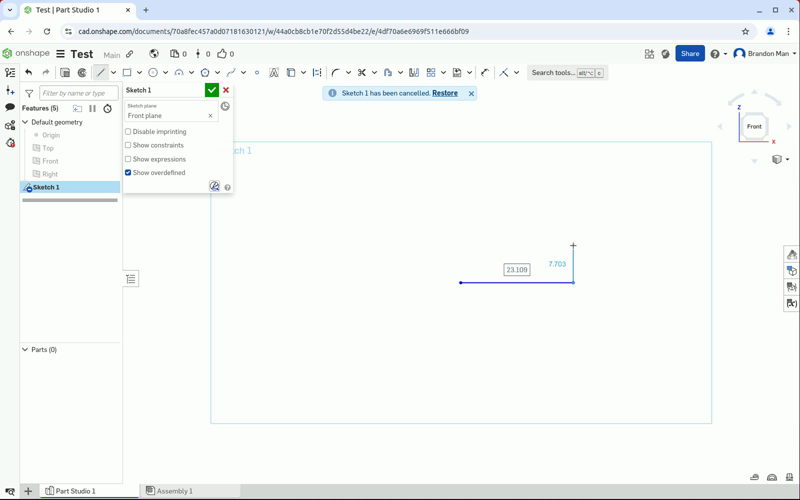
click(573, 245)
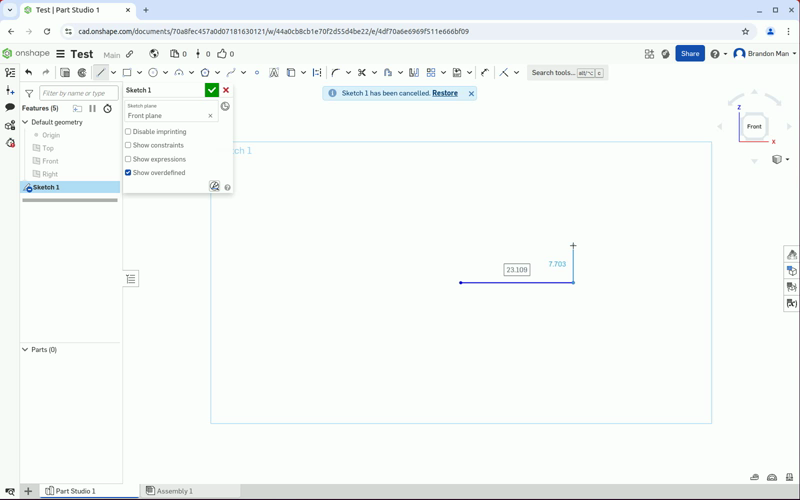
key_up(shift)
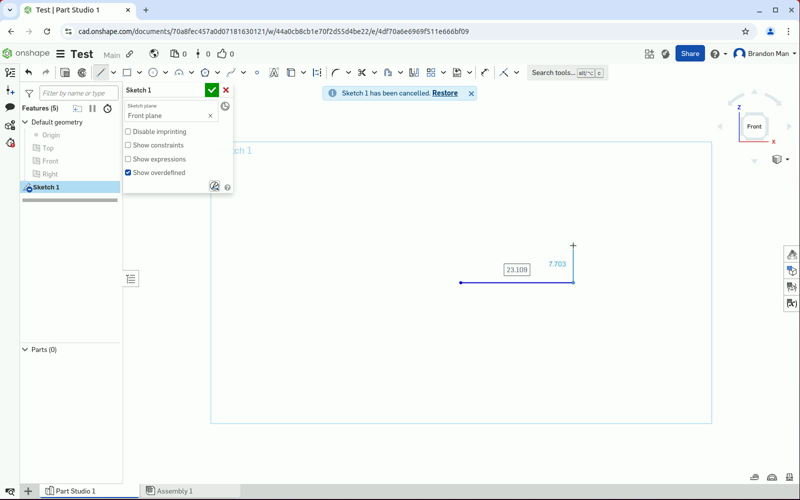
key_down(shift)
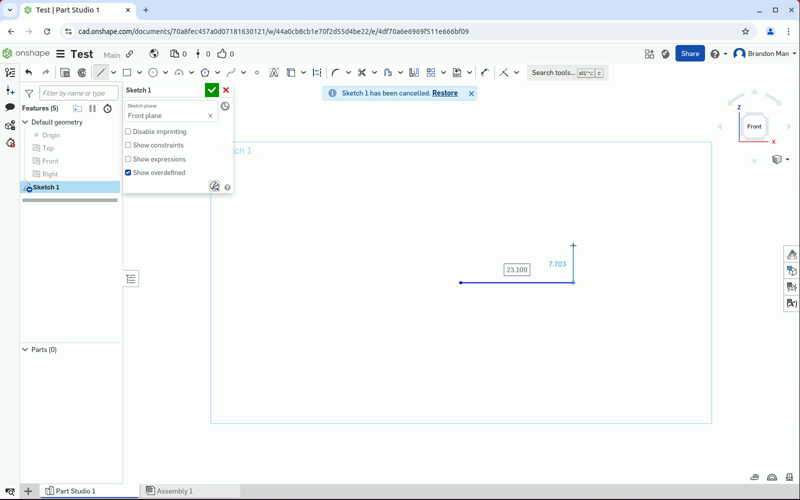
mouse_move(460, 245)
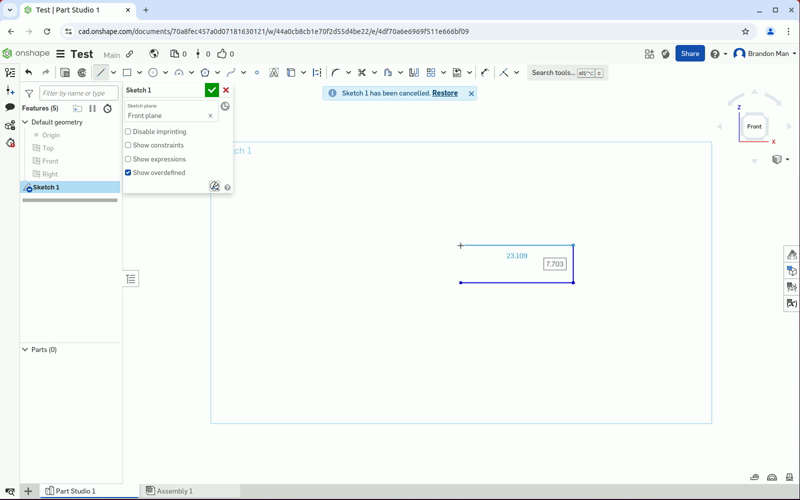
click(460, 245)
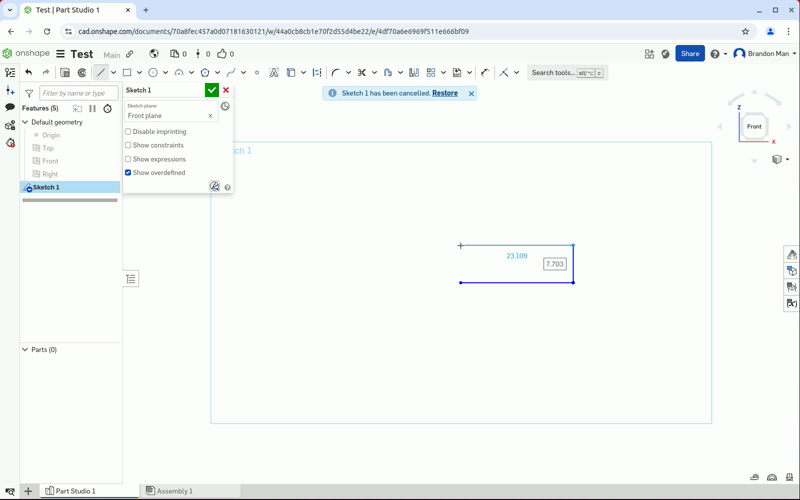
key_up(shift)
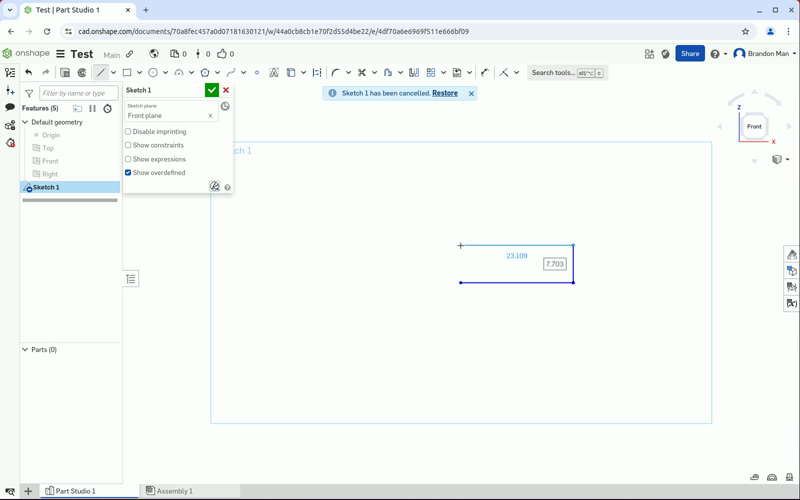
mouse_move(490, 245)
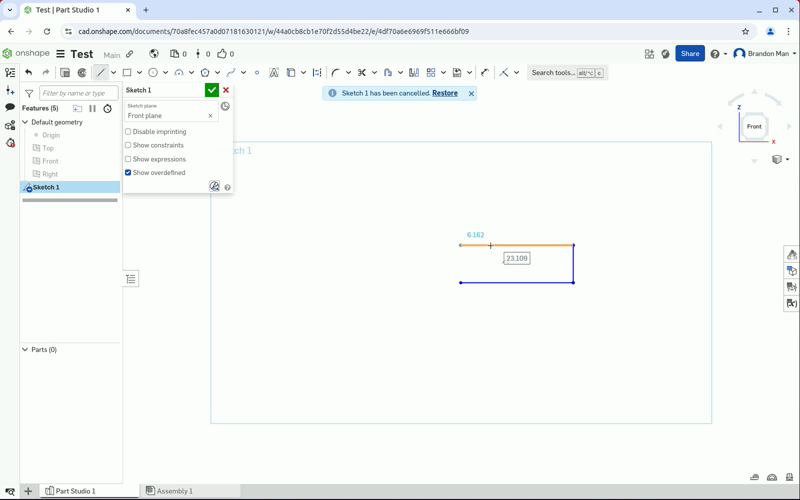
key_down(shift)
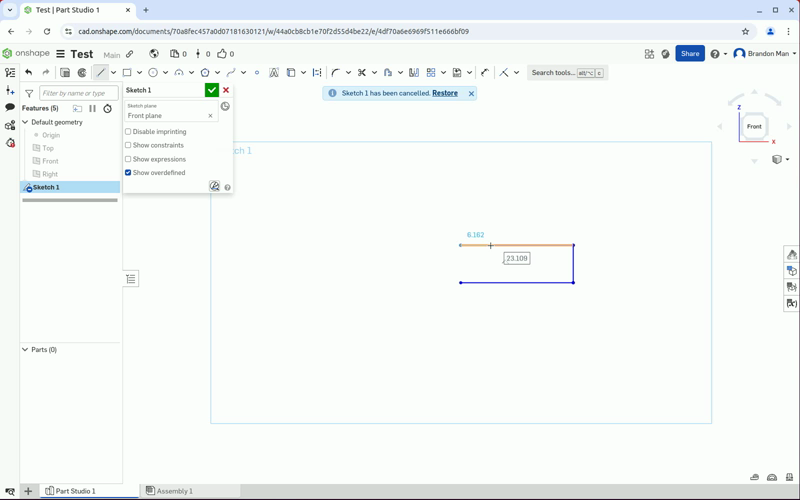
mouse_move(460, 282)
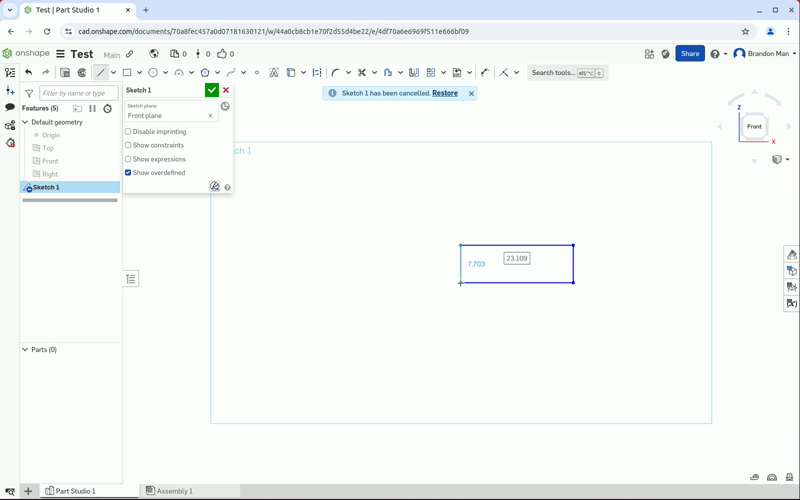
key_up(shift)
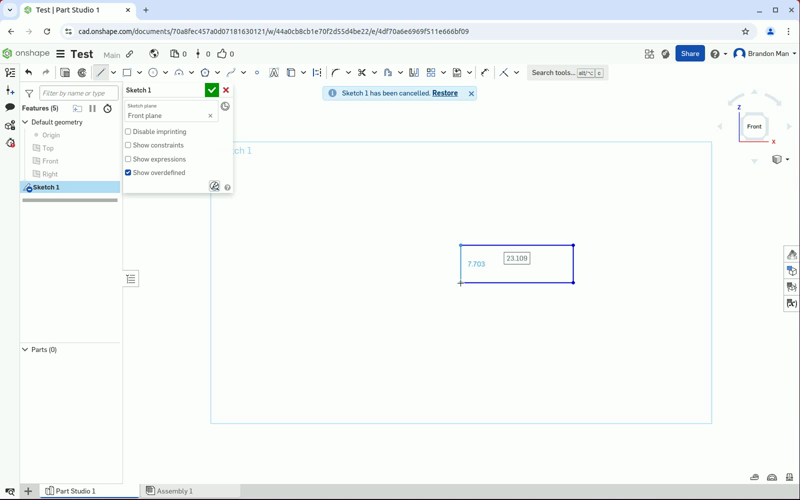
click(460, 282)
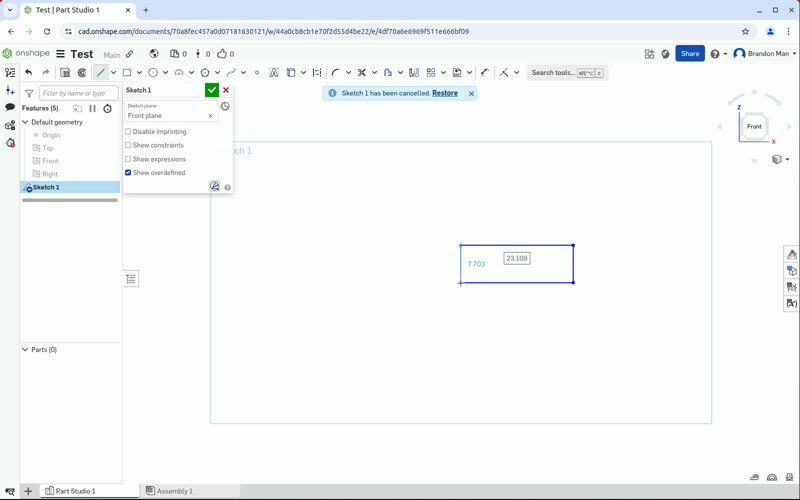
key(esc)
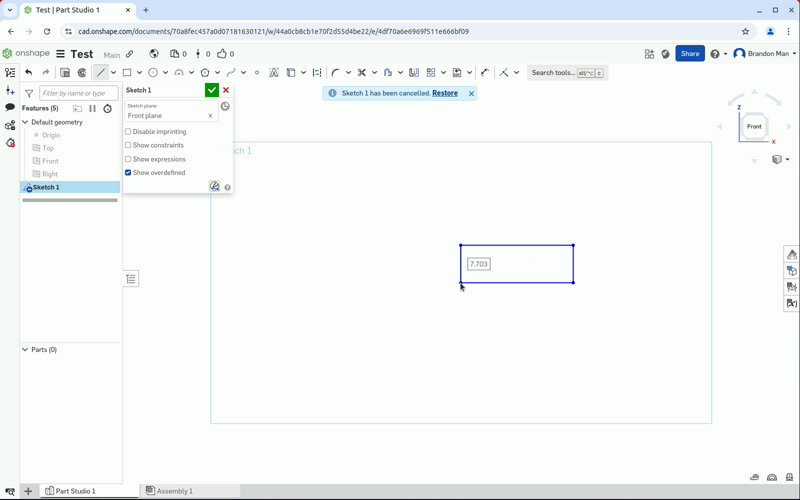
mouse_move(558, 266)
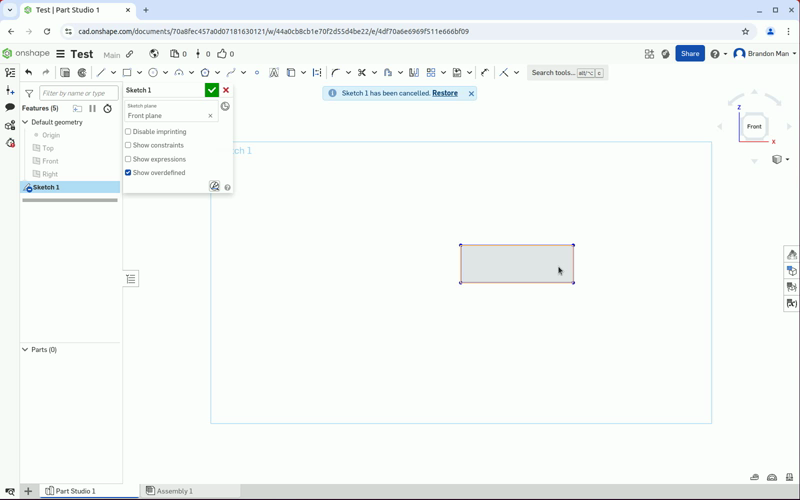
click(558, 266)
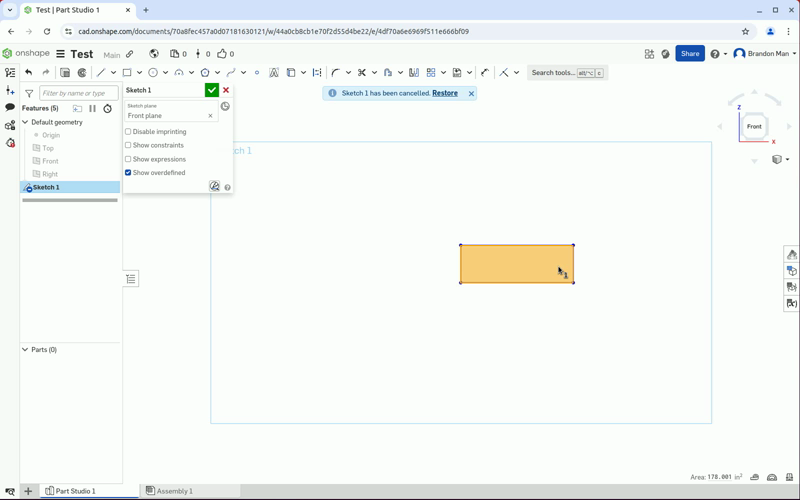
mouse_move(73, 352)
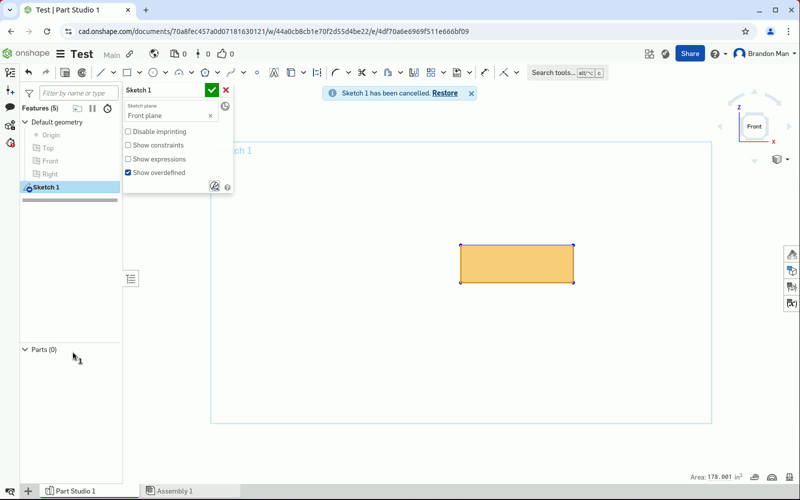
key(shift+y)
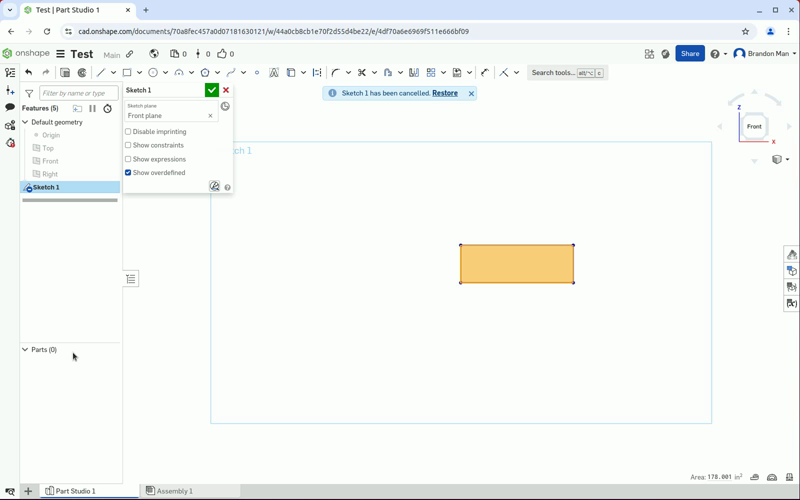
key(shift+e)
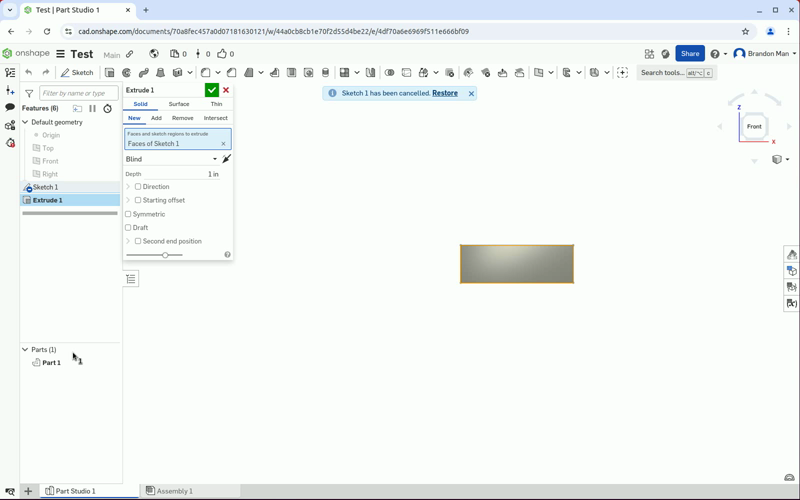
mouse_move(143, 106)
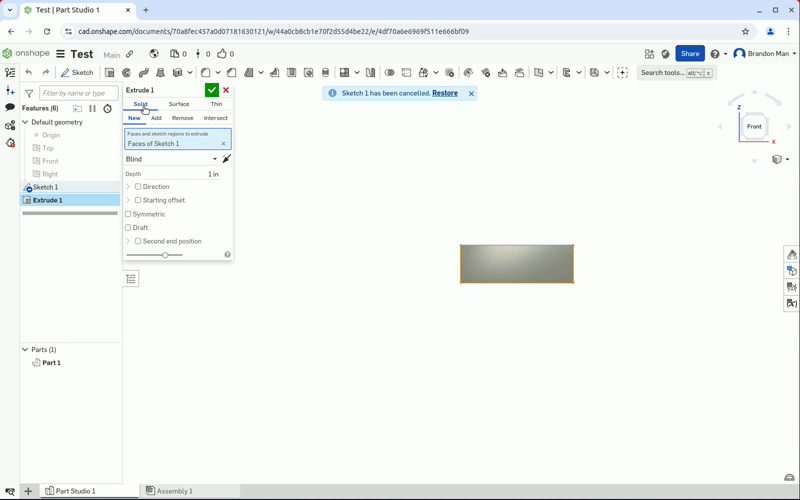
click(143, 106)
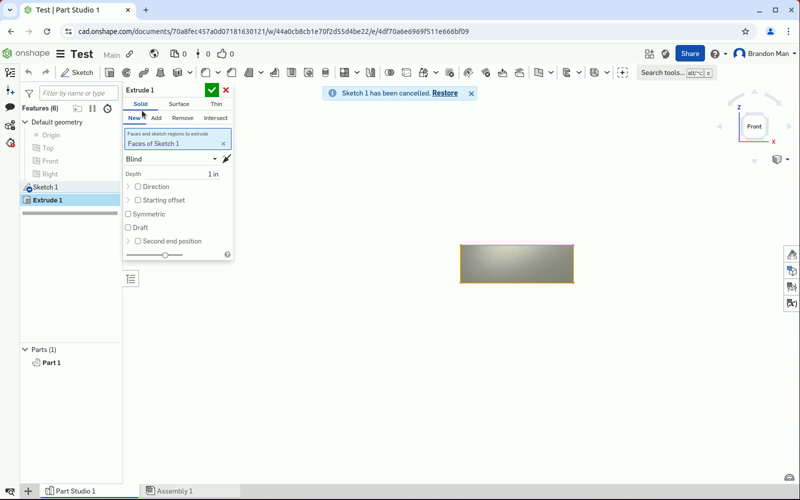
mouse_move(137, 120)
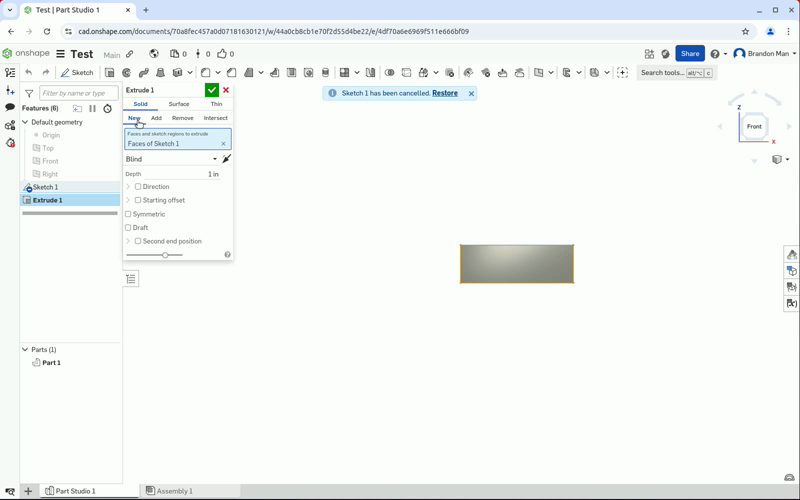
click(137, 120)
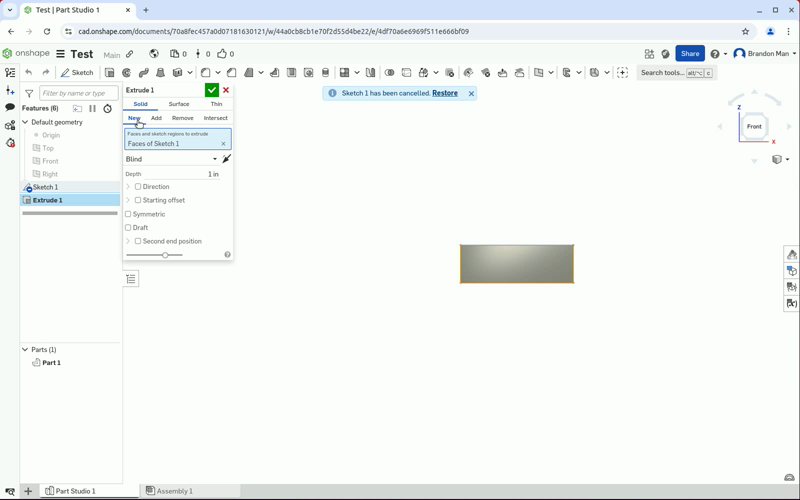
key(tab, 4)
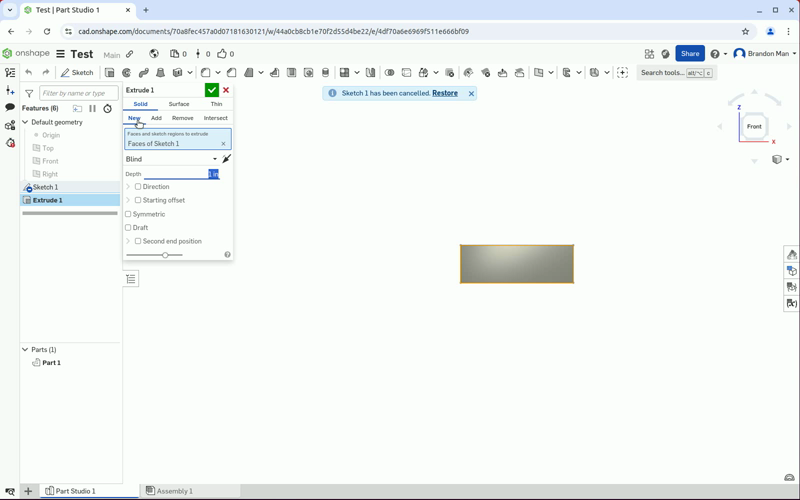
text(2.888)
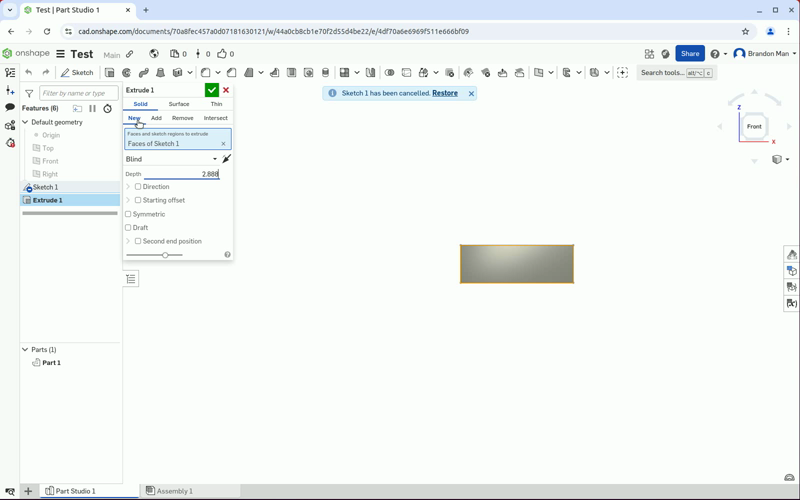
key(tab, 3)
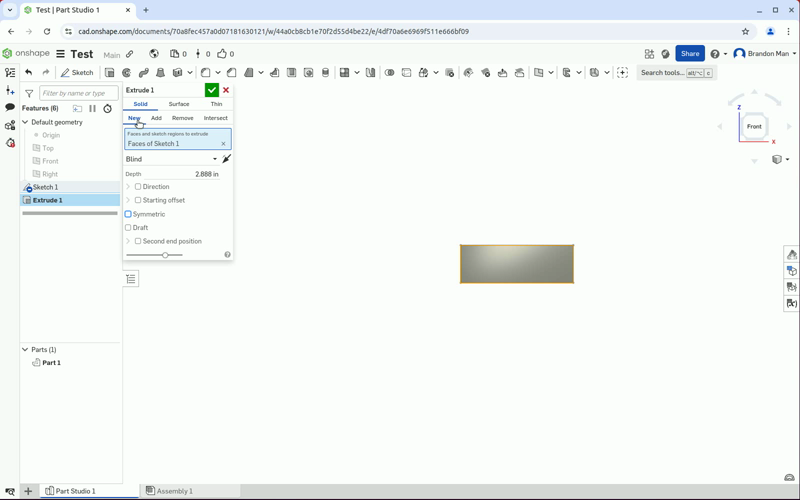
key(space)
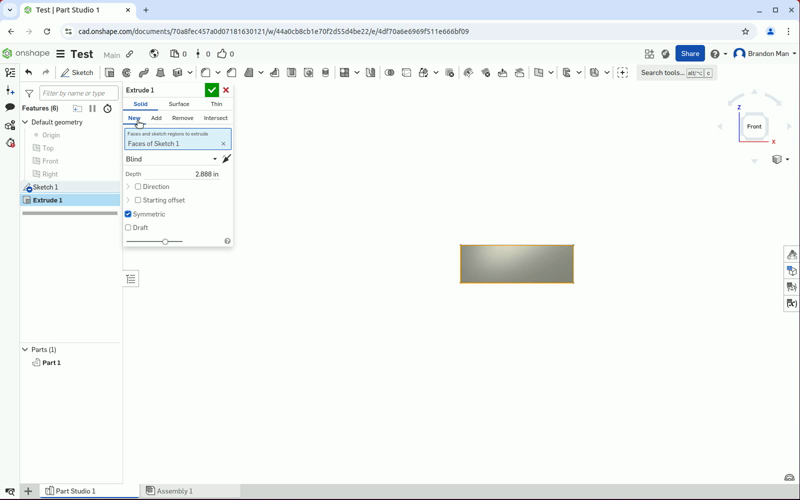
key(enter)
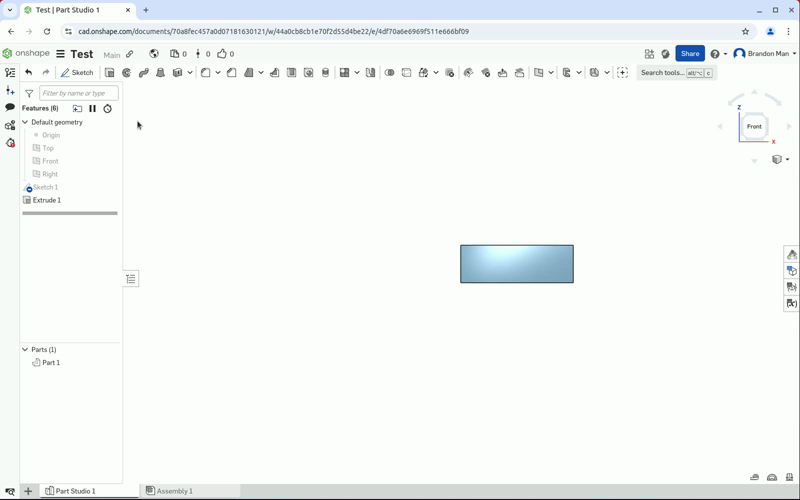
key(shift+h)
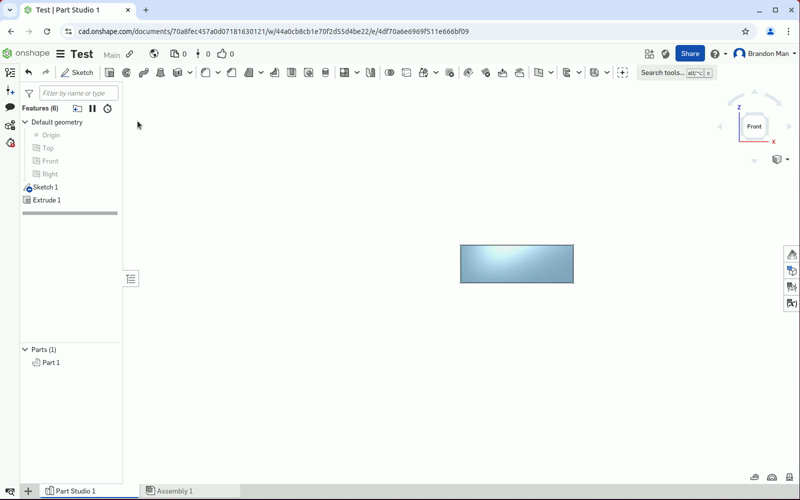
key(shift+h)
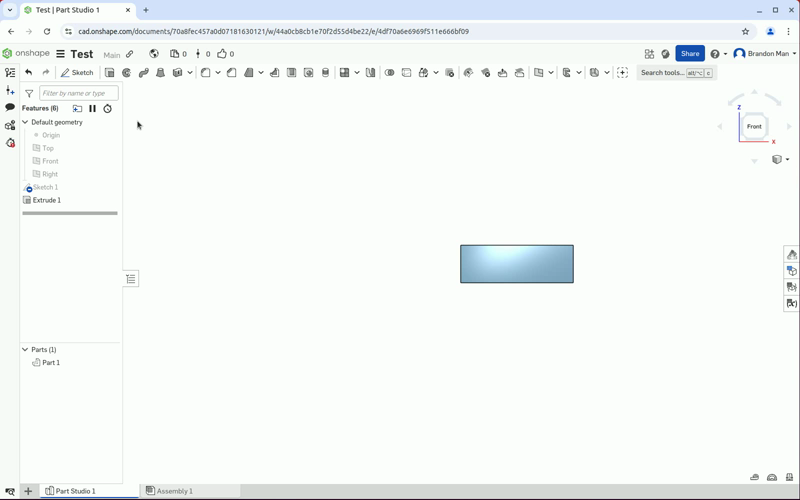
mouse_move(73, 189)
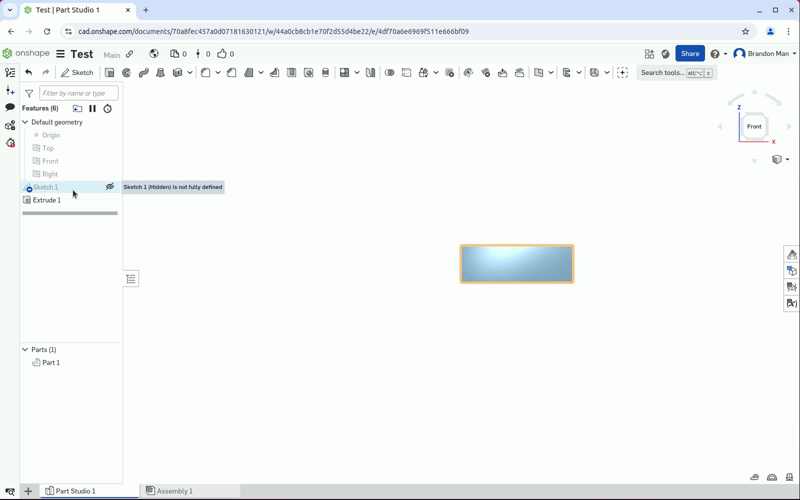
click(73, 189)
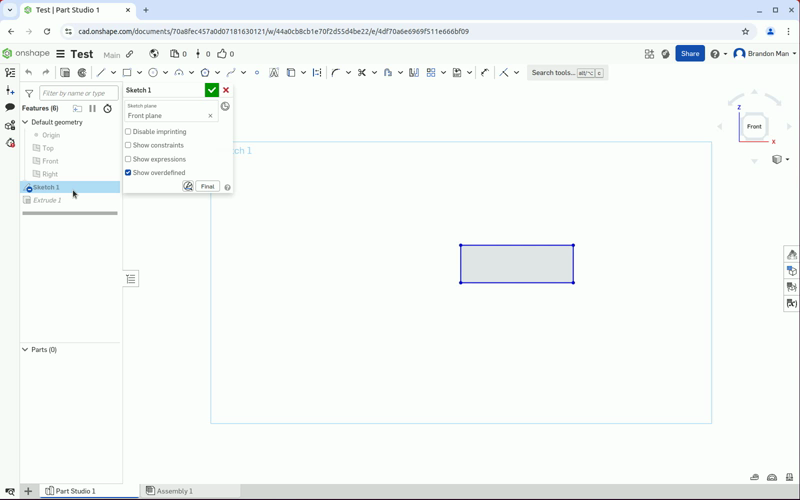
mouse_move(229, 92)
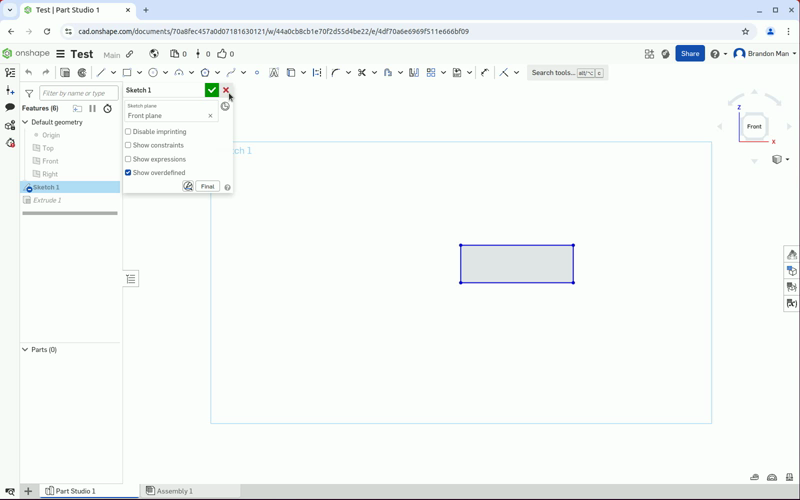
click(229, 92)
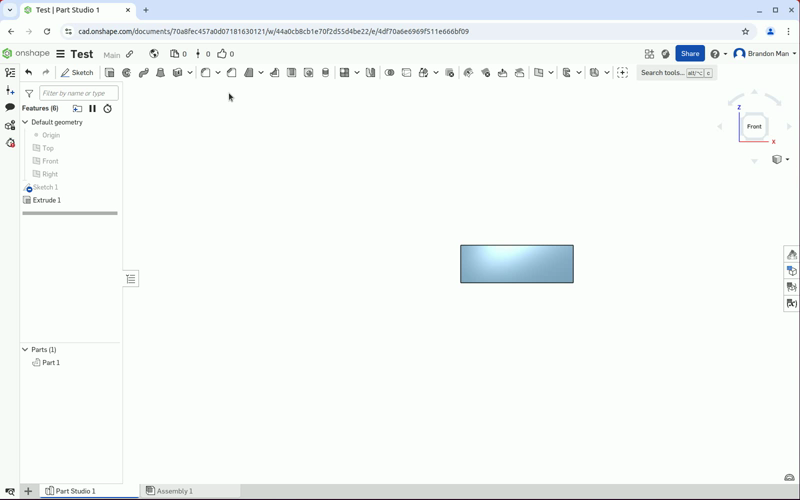
mouse_move(541, 75)
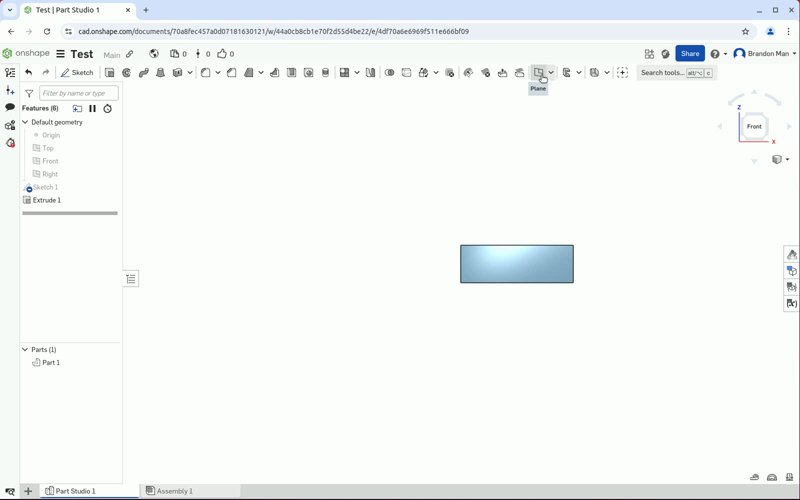
click(541, 75)
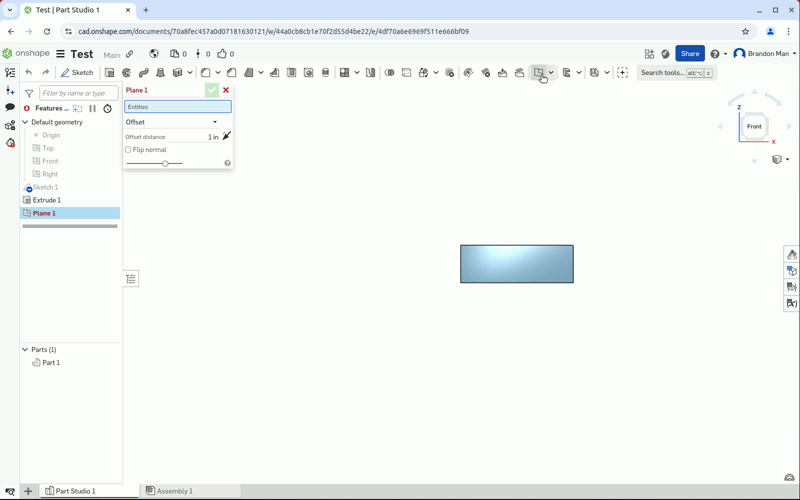
mouse_move(73, 163)
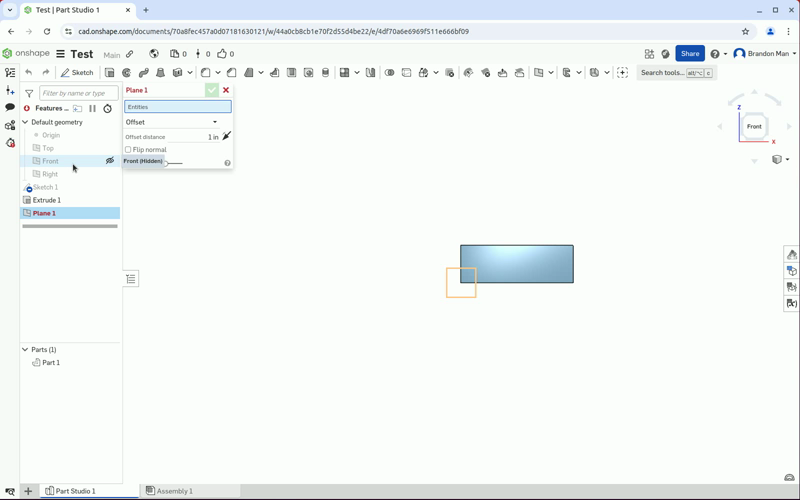
click(73, 163)
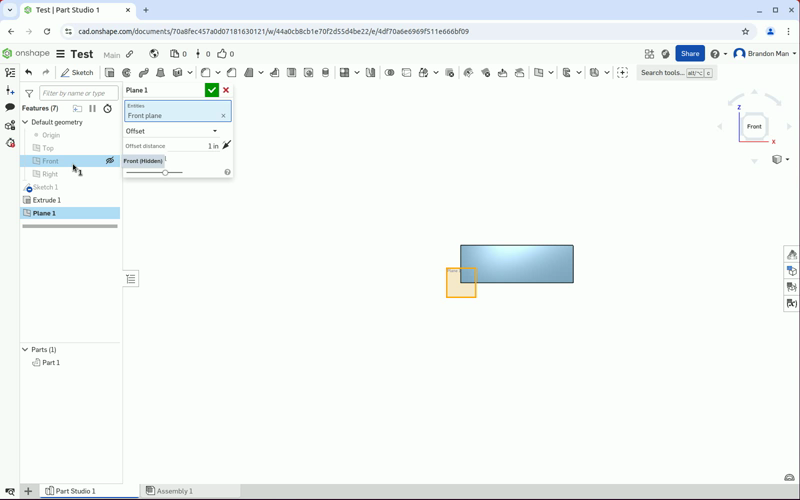
key(tab, 2)
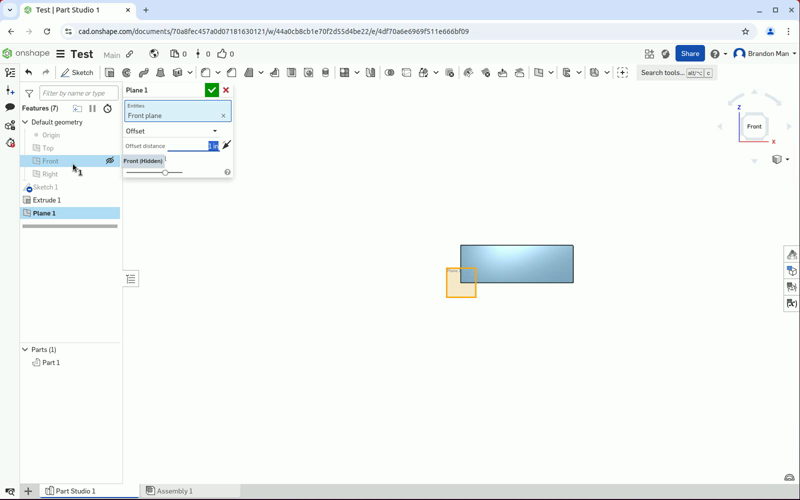
text(1.448)
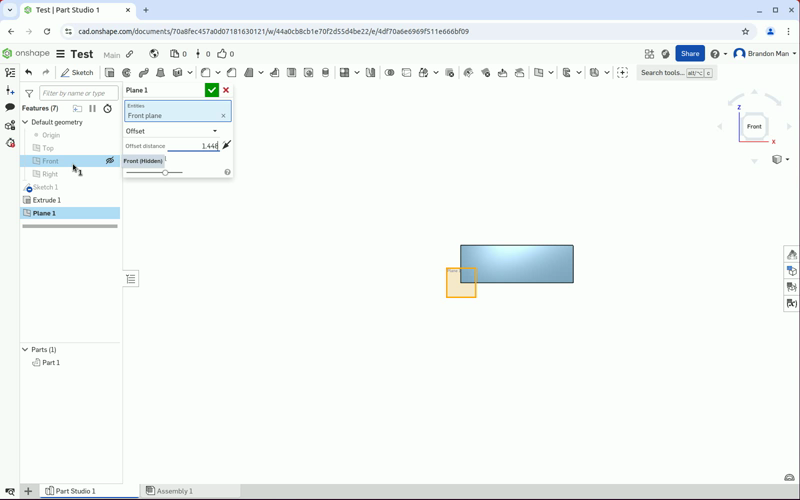
key(enter, 2)
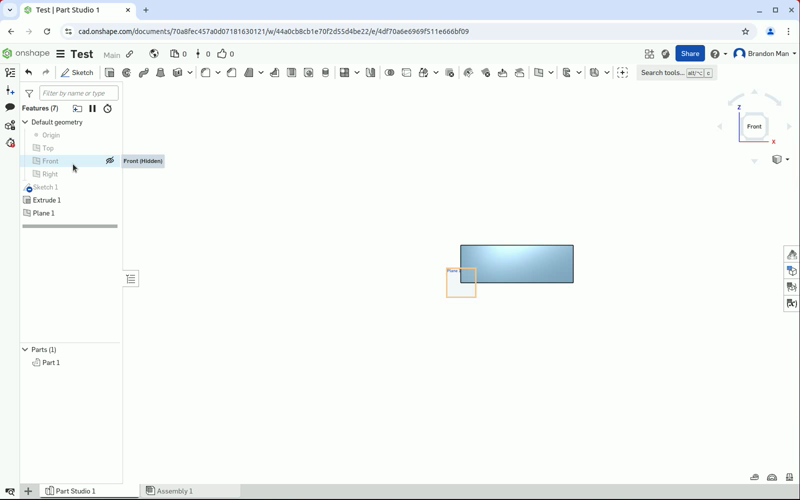
key(shift+s)
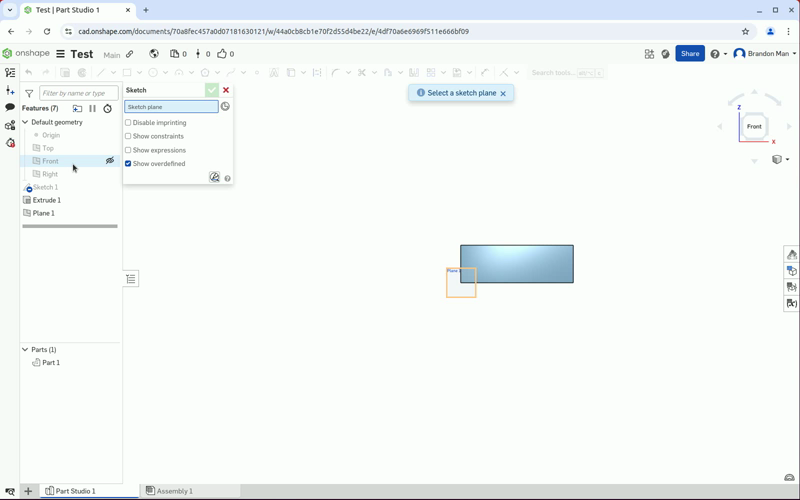
mouse_move(73, 215)
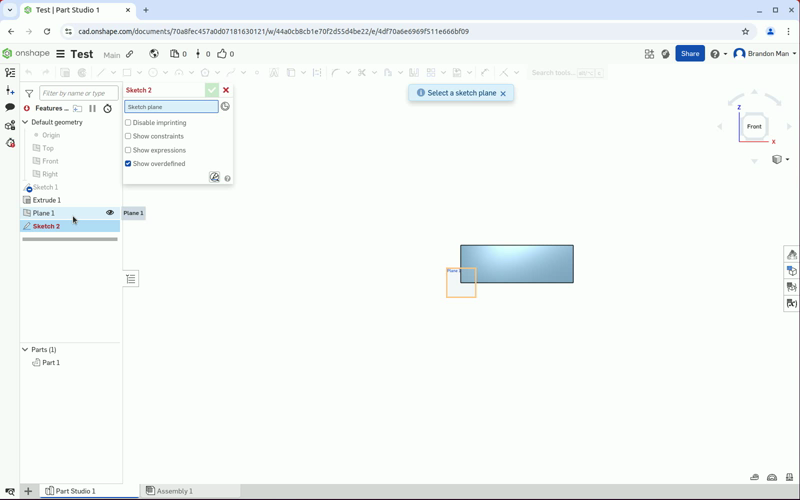
click(73, 215)
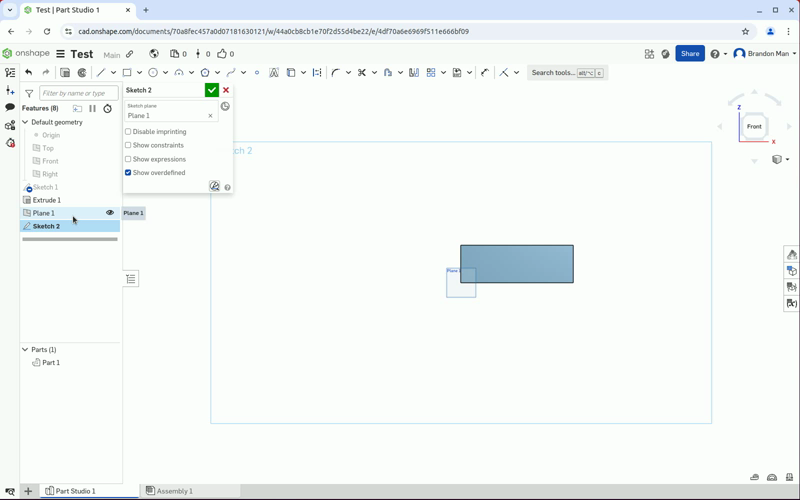
mouse_move(73, 352)
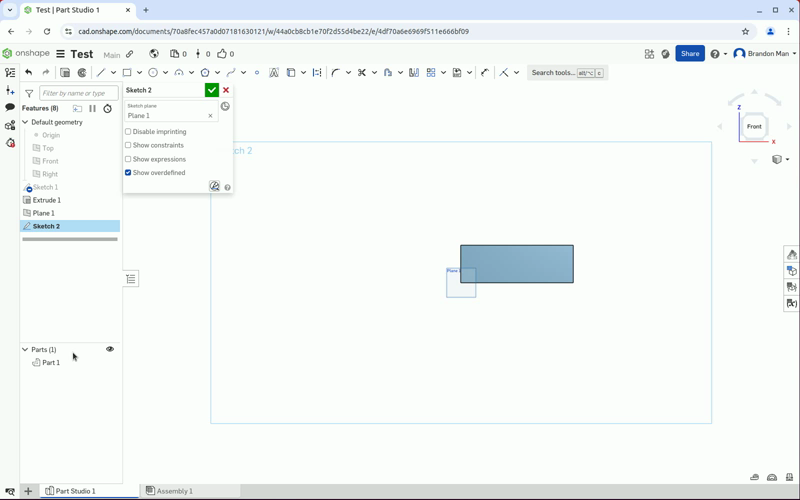
key(y)
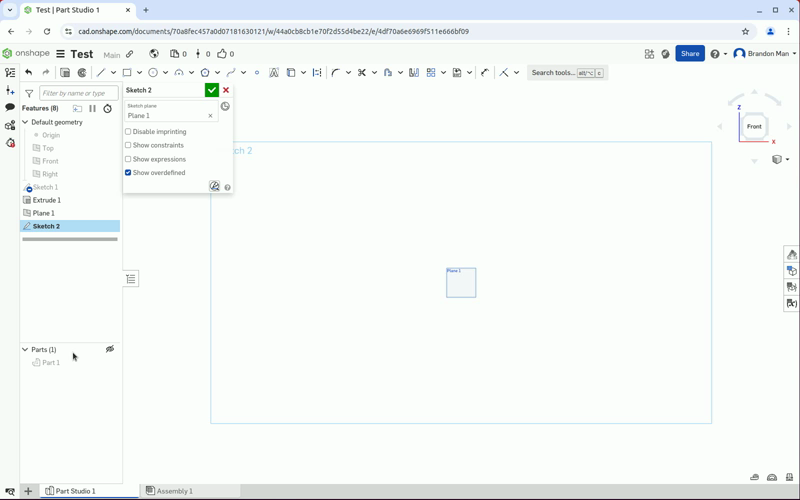
key(c)
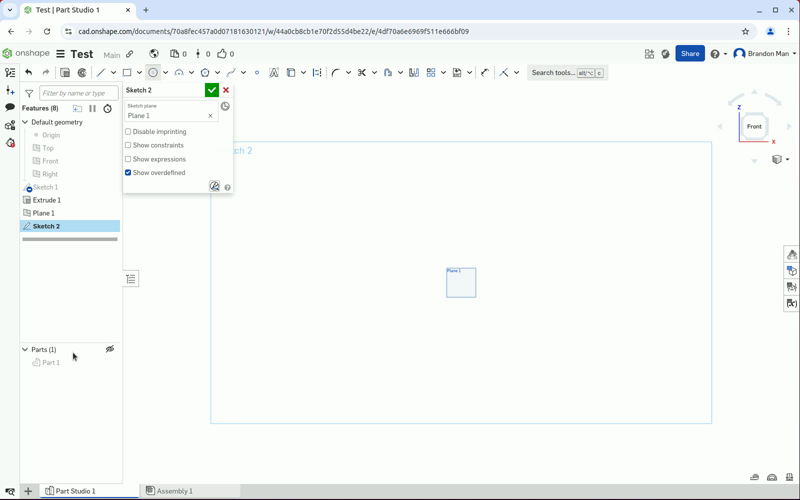
key_down(shift)
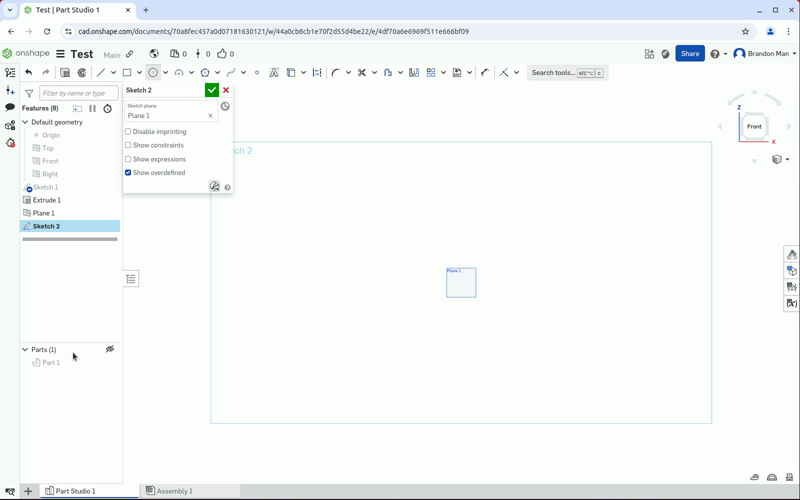
mouse_move(480, 264)
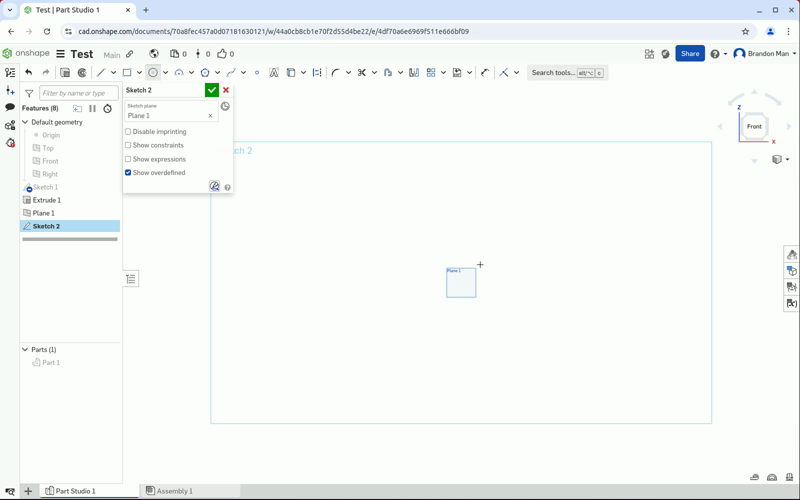
click(480, 264)
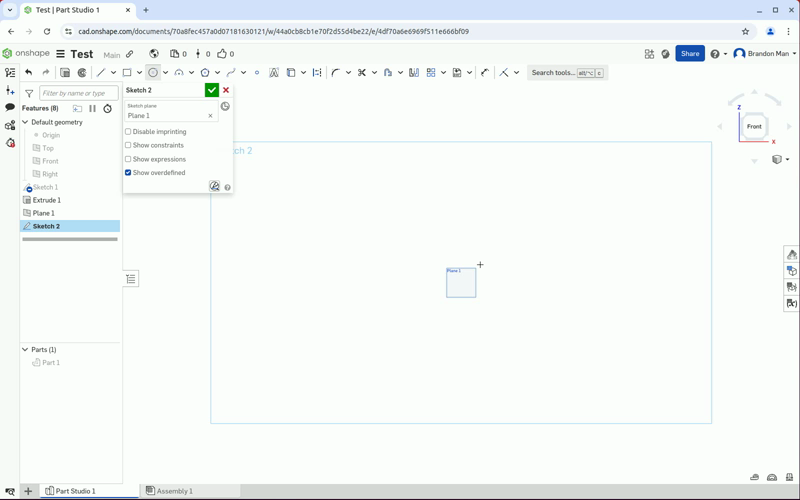
key_up(shift)
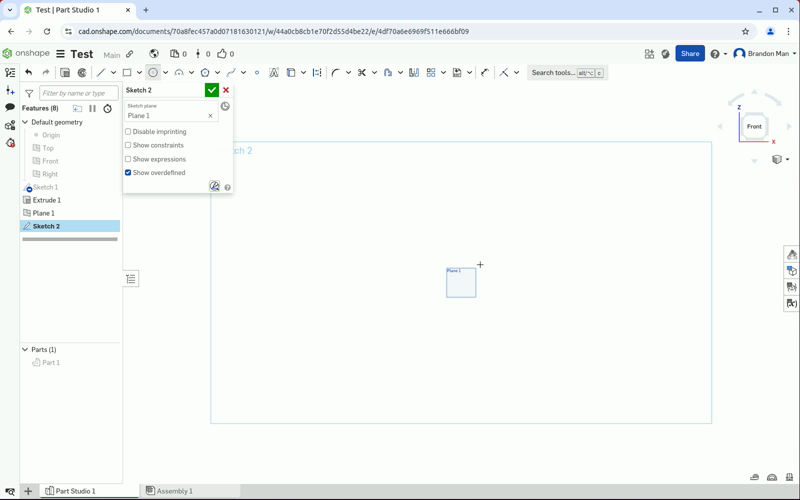
mouse_move(485, 264)
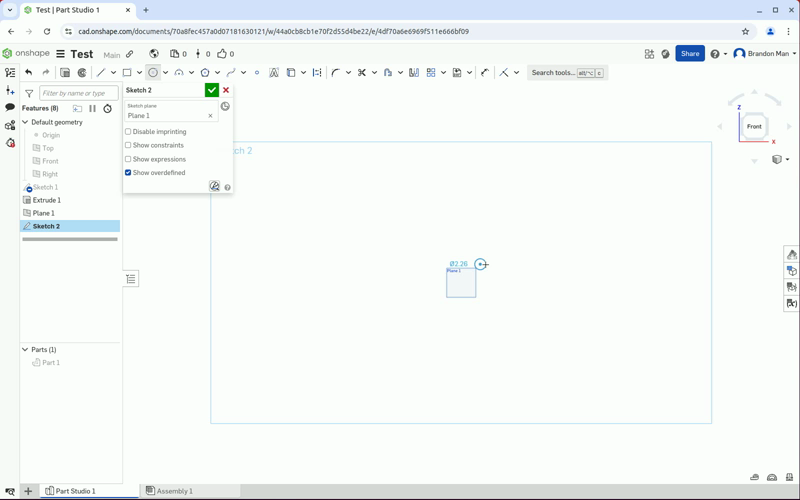
click(485, 264)
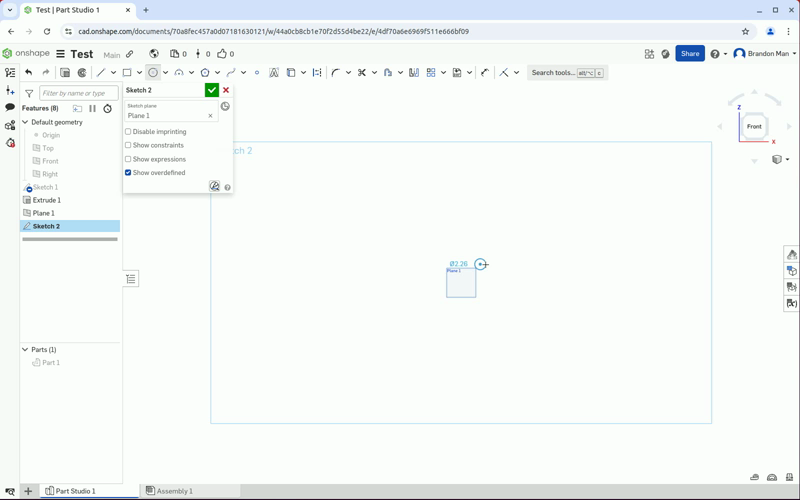
key(esc)
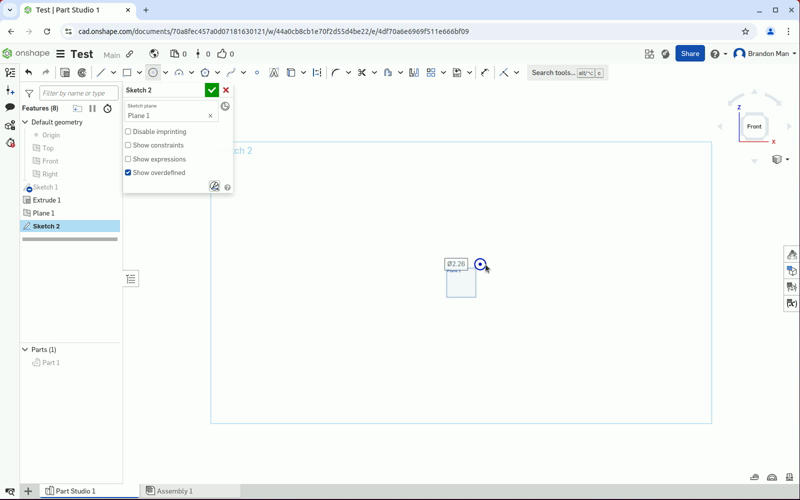
mouse_move(475, 265)
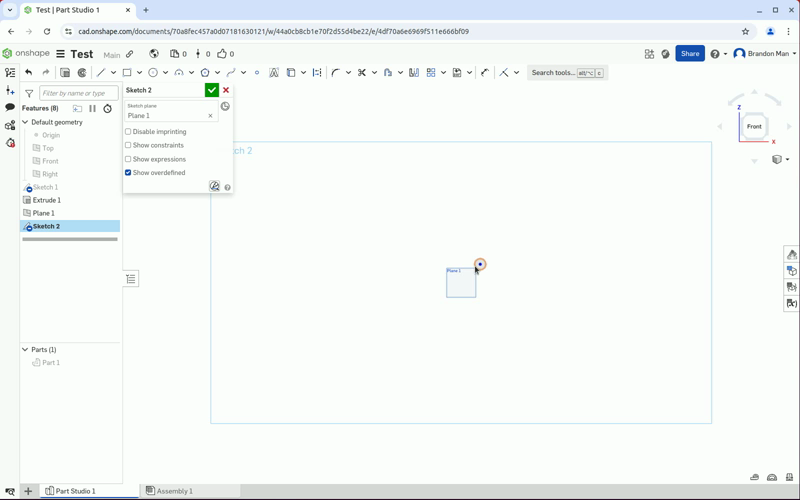
scroll(6)
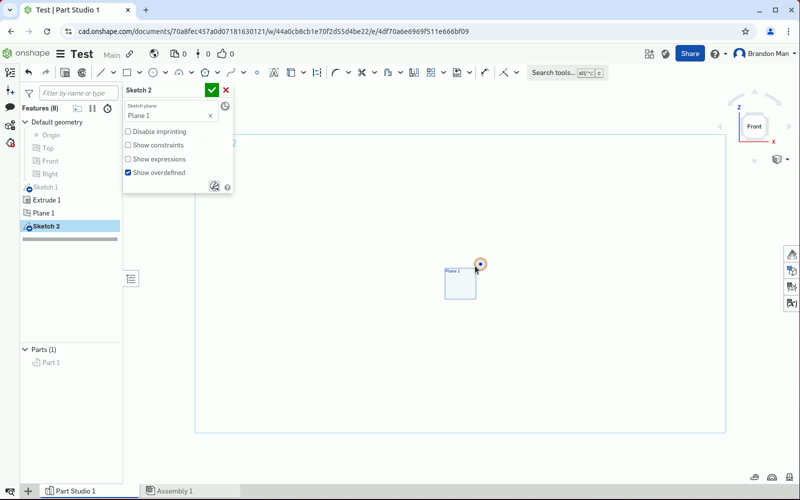
scroll(6)
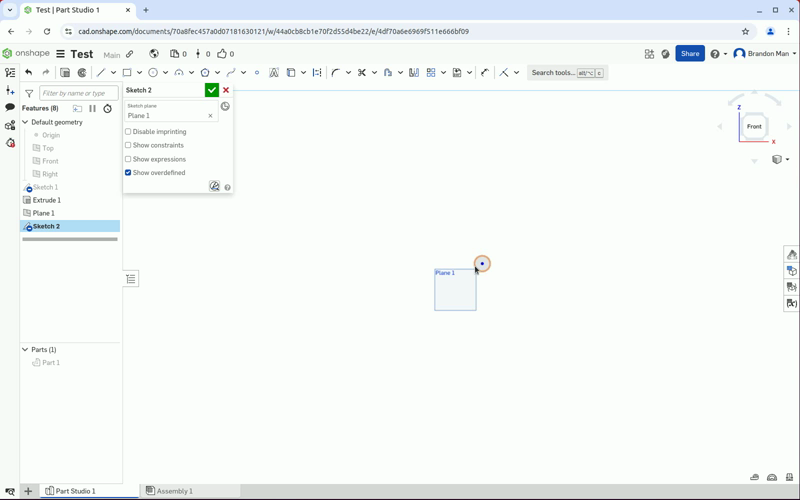
scroll(6)
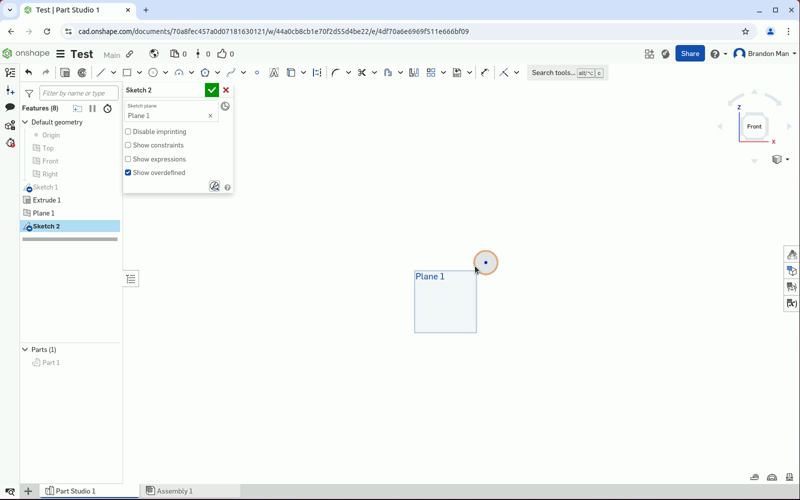
scroll(6)
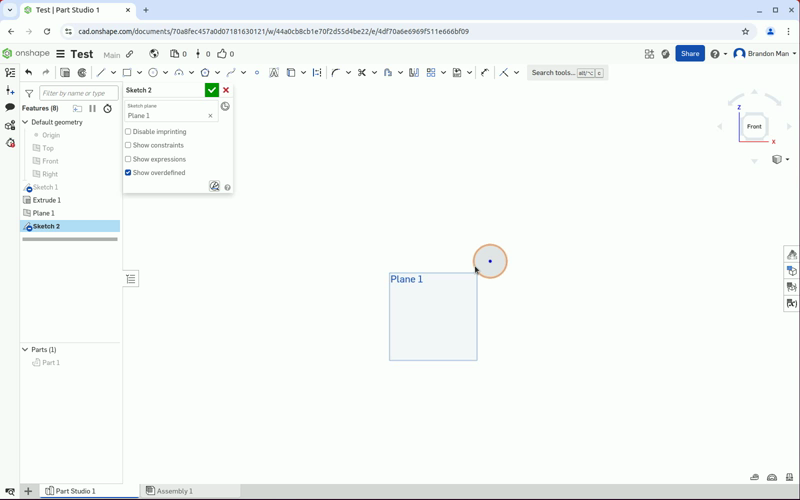
scroll(6)
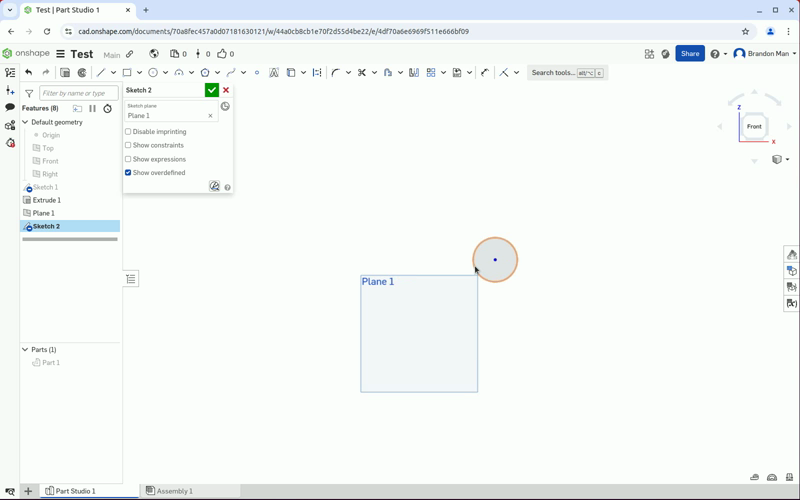
scroll(6)
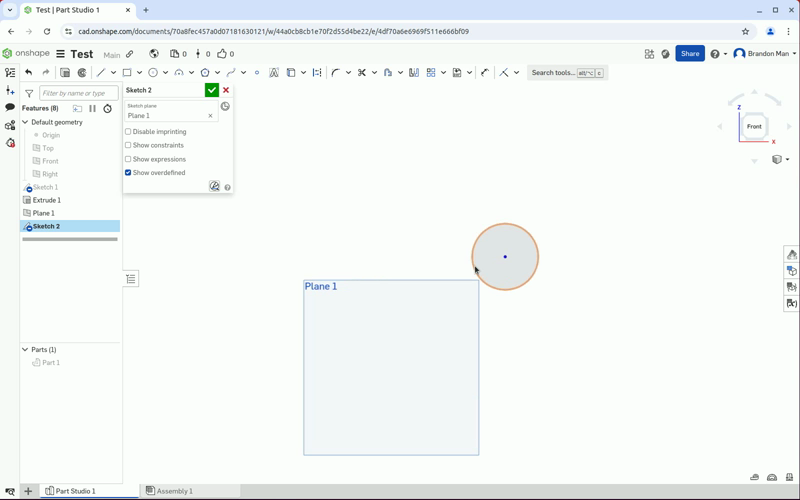
scroll(6)
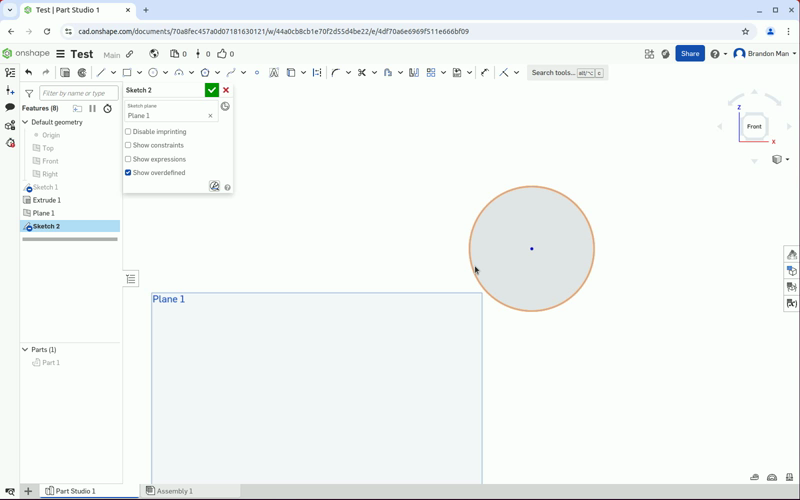
click(475, 265)
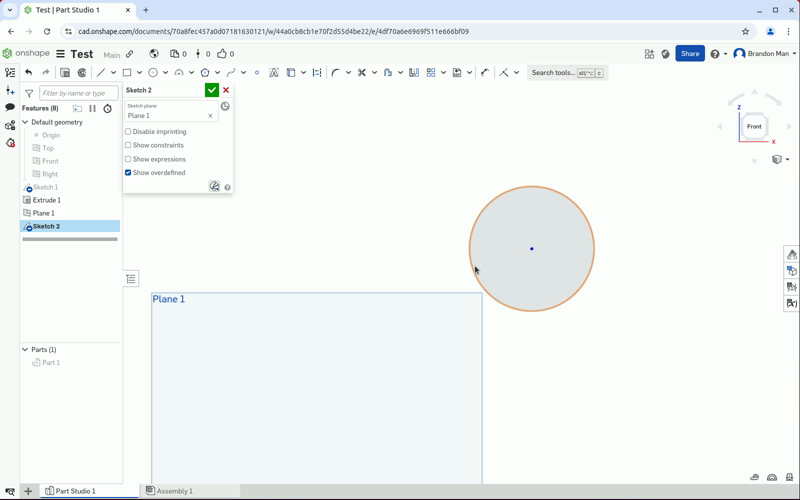
scroll(-6)
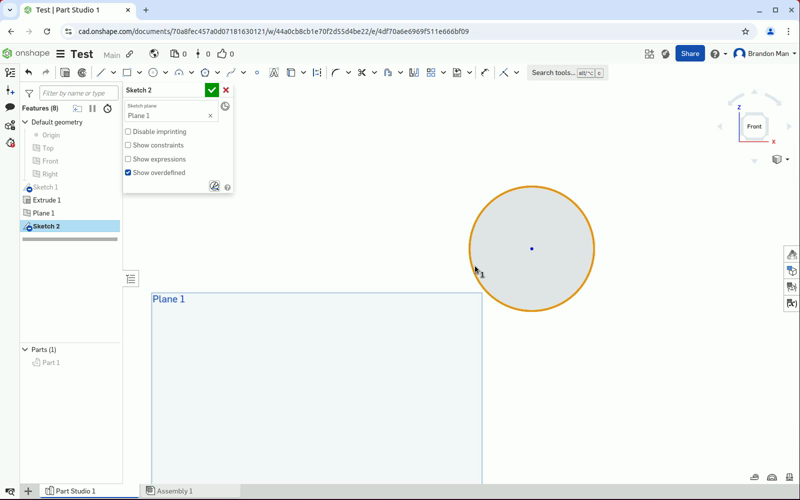
scroll(-6)
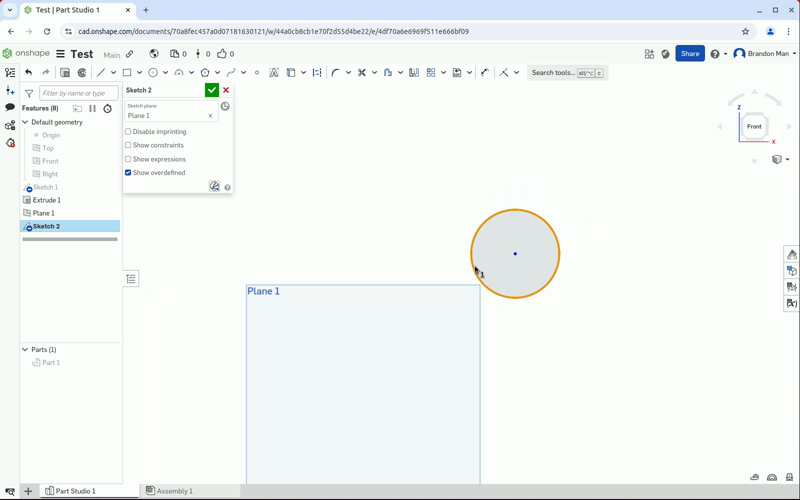
scroll(-6)
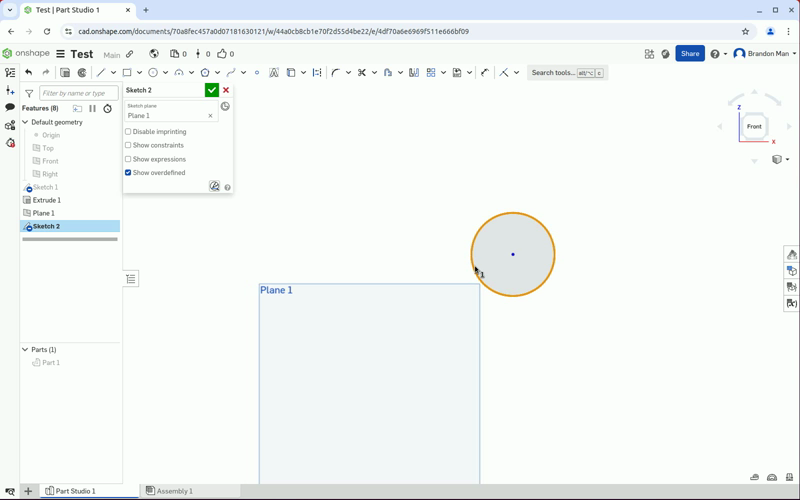
scroll(-6)
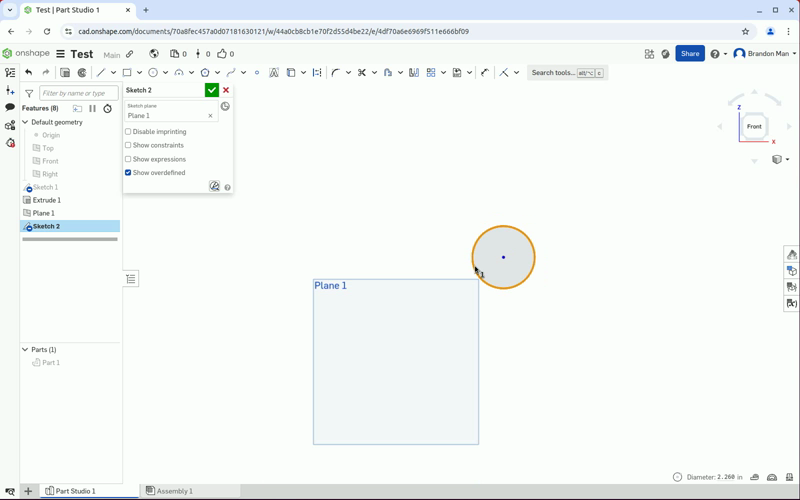
scroll(-6)
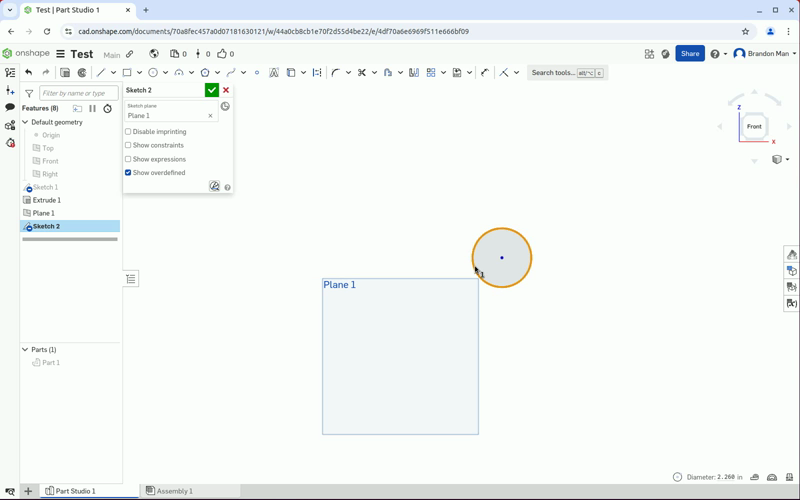
scroll(-6)
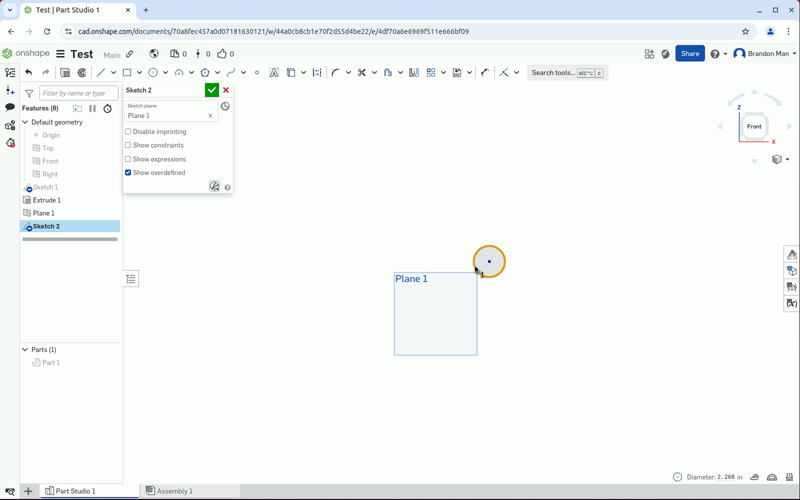
scroll(-6)
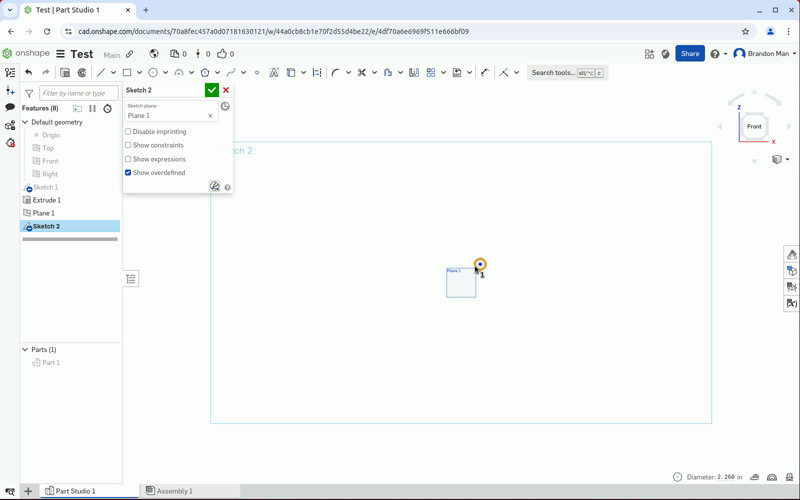
mouse_move(73, 352)
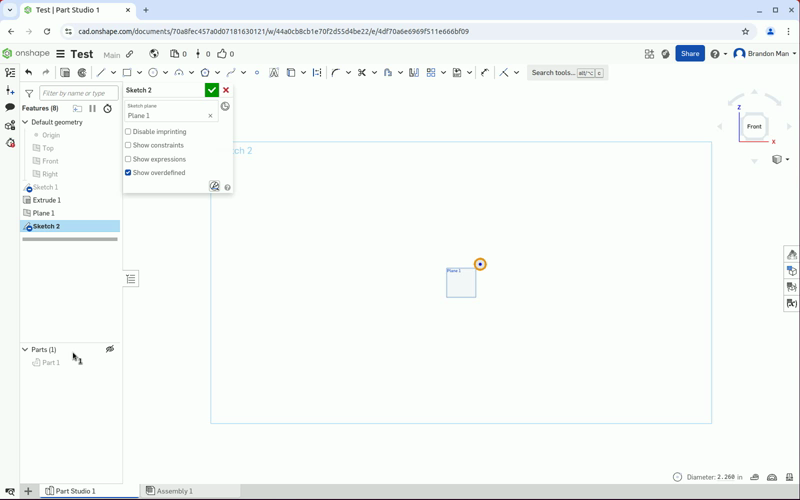
key(shift+y)
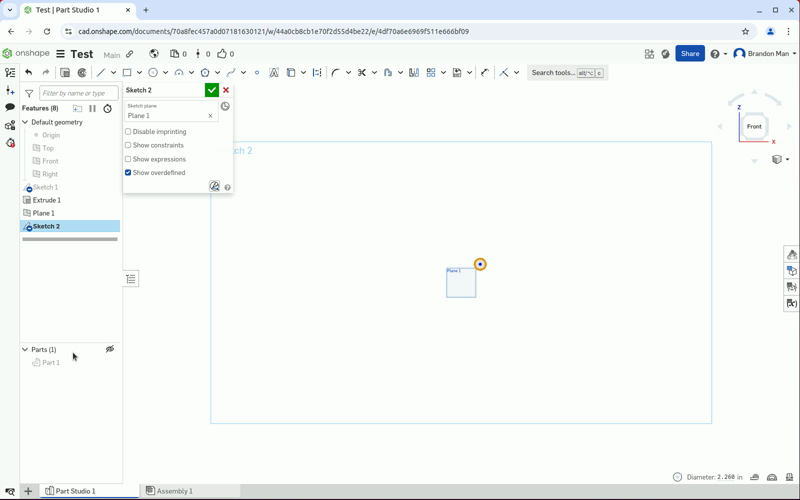
key(shift+e)
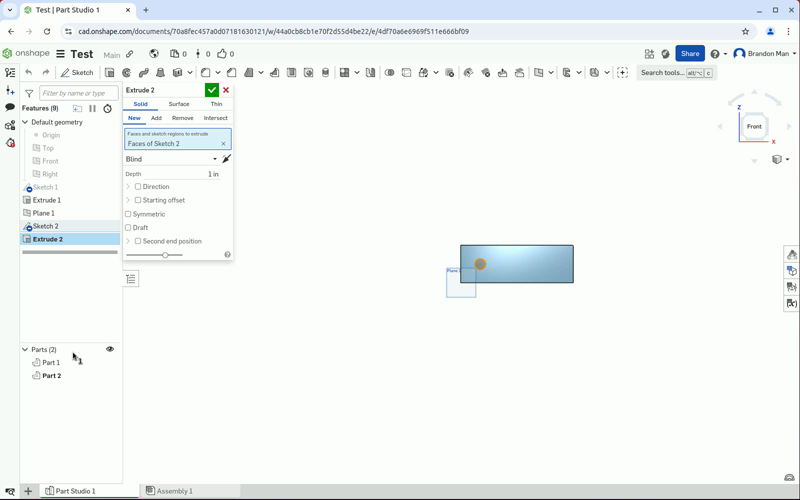
mouse_move(143, 106)
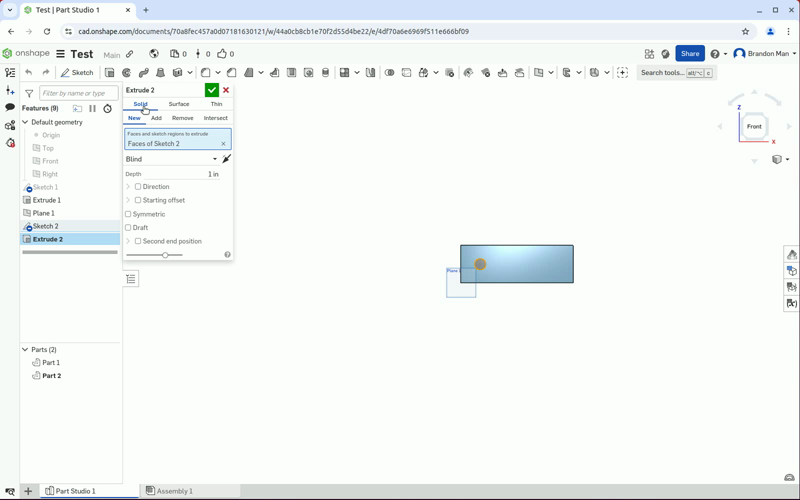
click(143, 106)
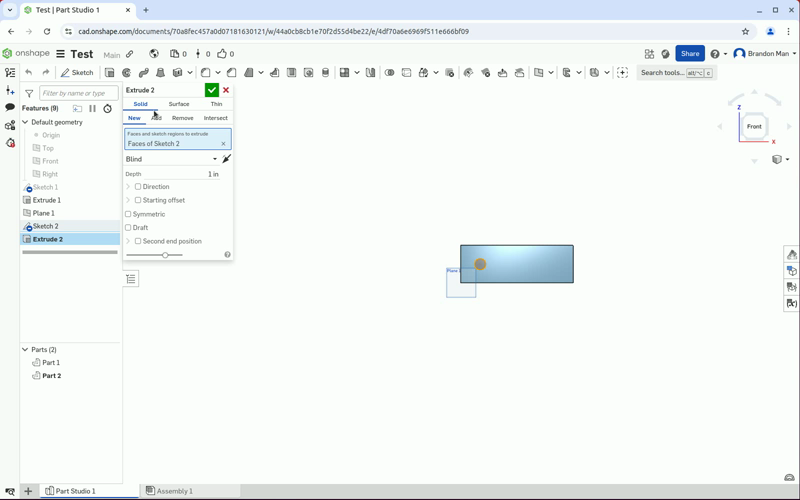
mouse_move(186, 120)
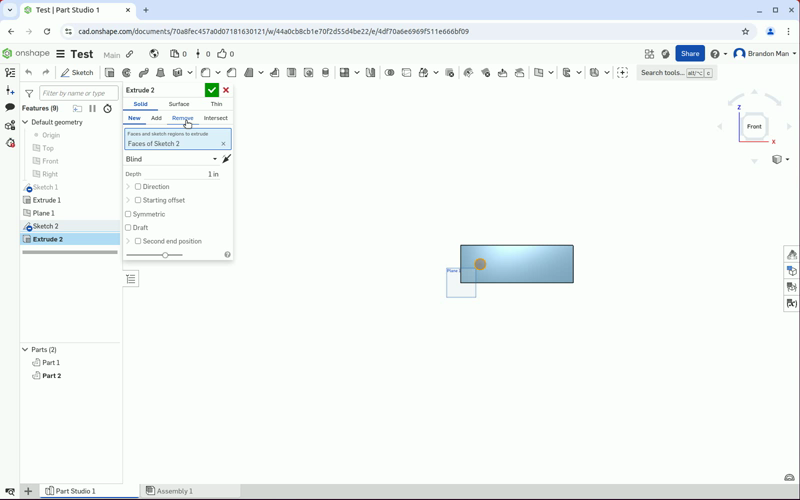
click(186, 120)
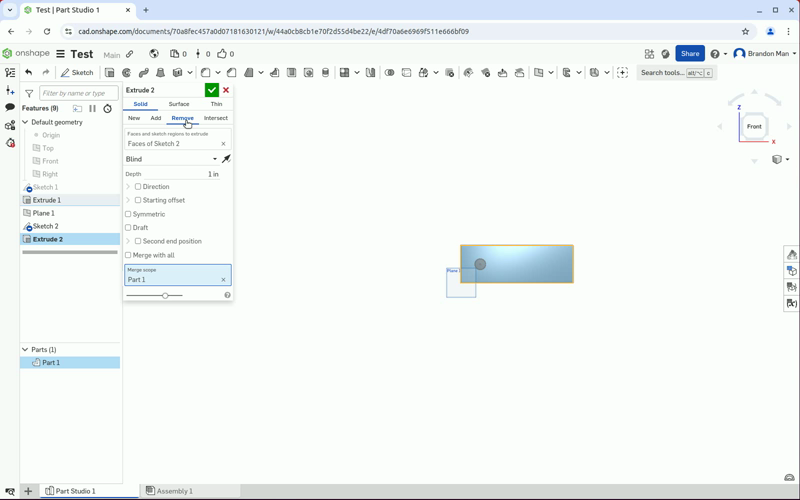
key(tab, 4)
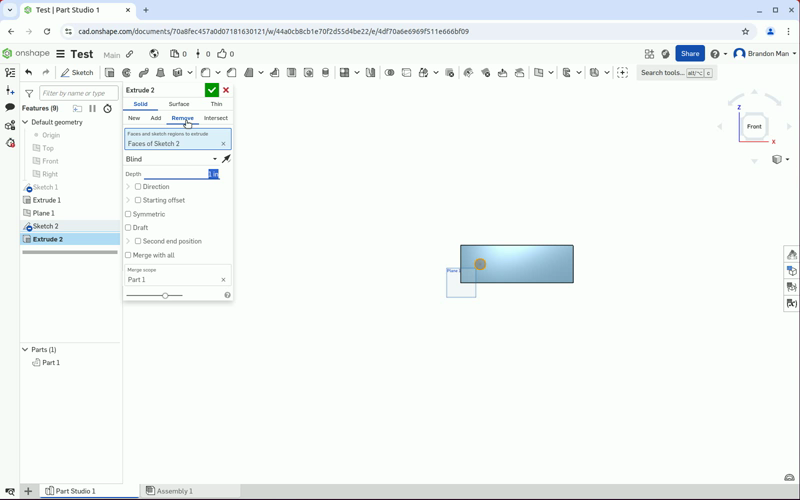
text(9.628)
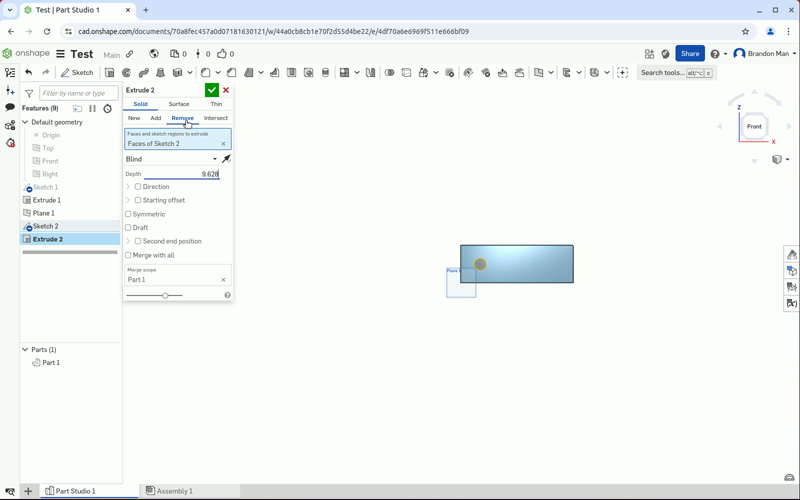
key(tab, 3)
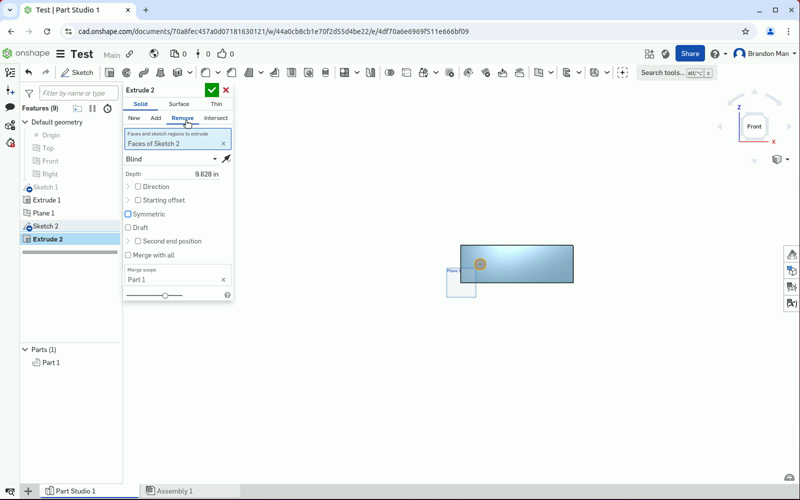
key(space)
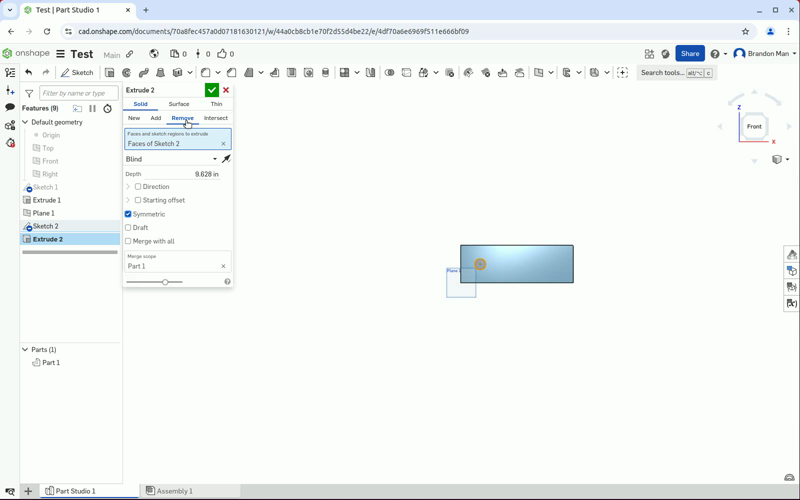
key(tab, 2)
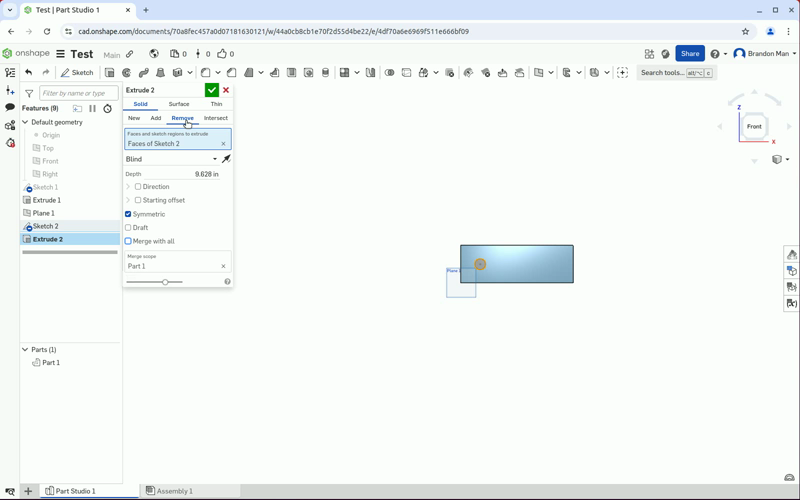
key(space)
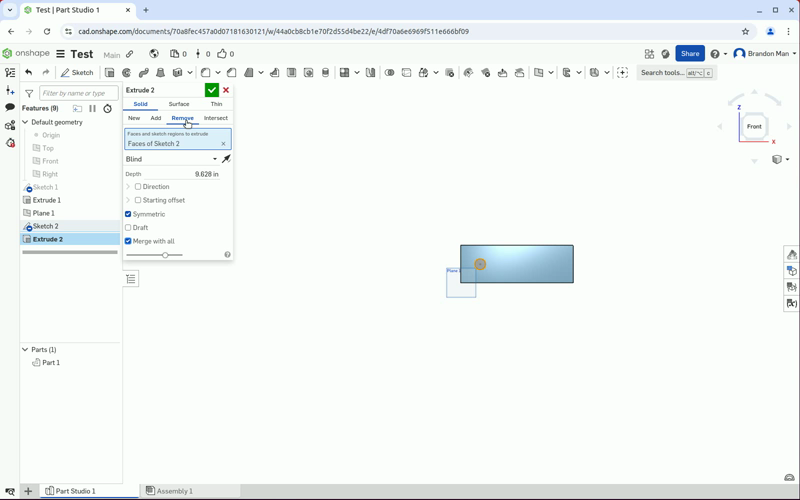
key(enter)
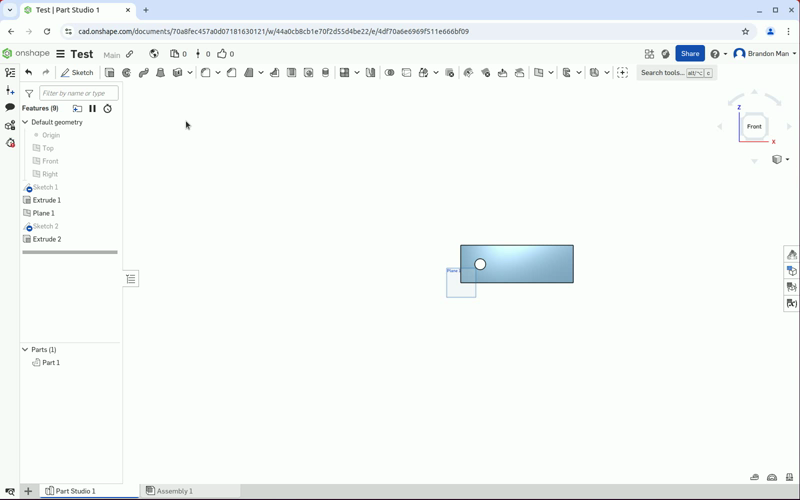
key(shift+h)
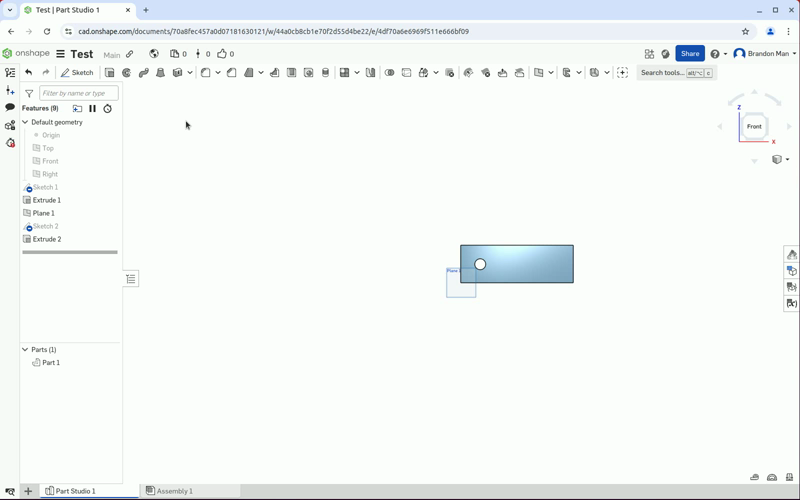
key(shift+h)
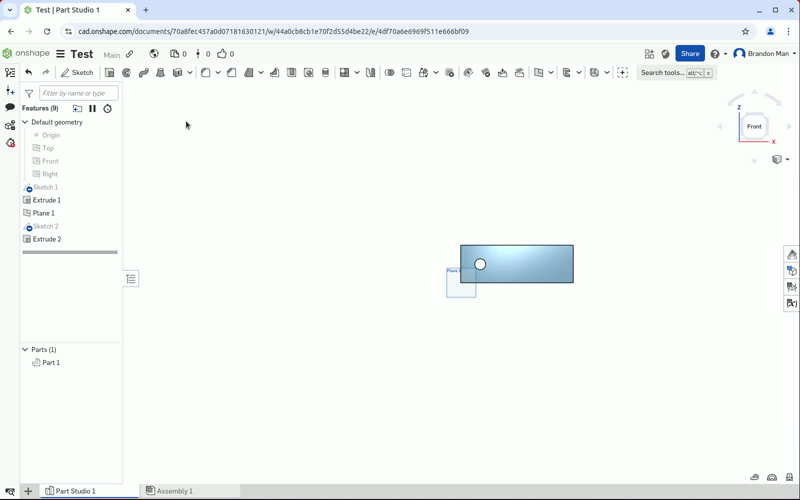
mouse_move(73, 189)
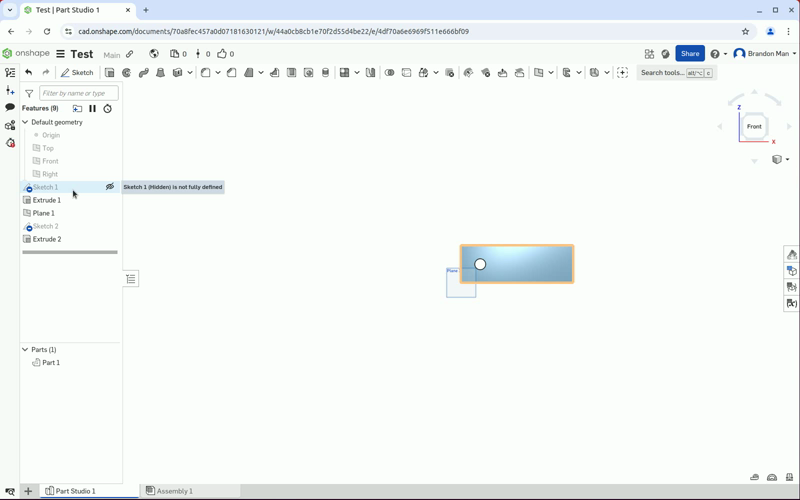
click(73, 189)
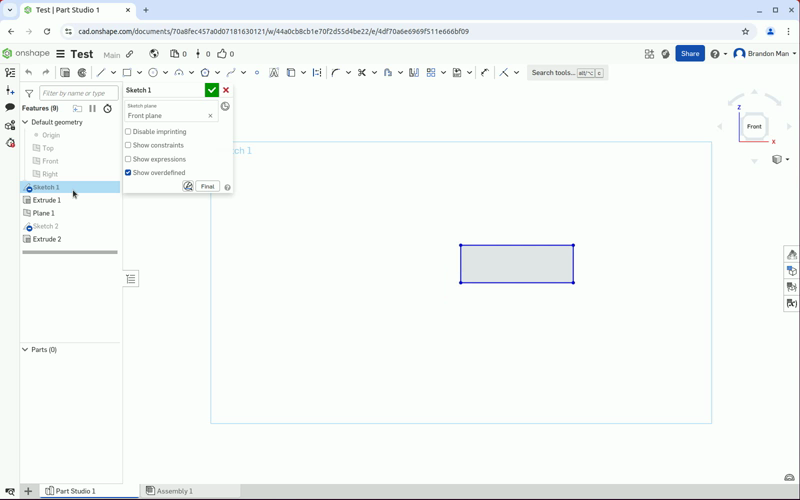
mouse_move(229, 92)
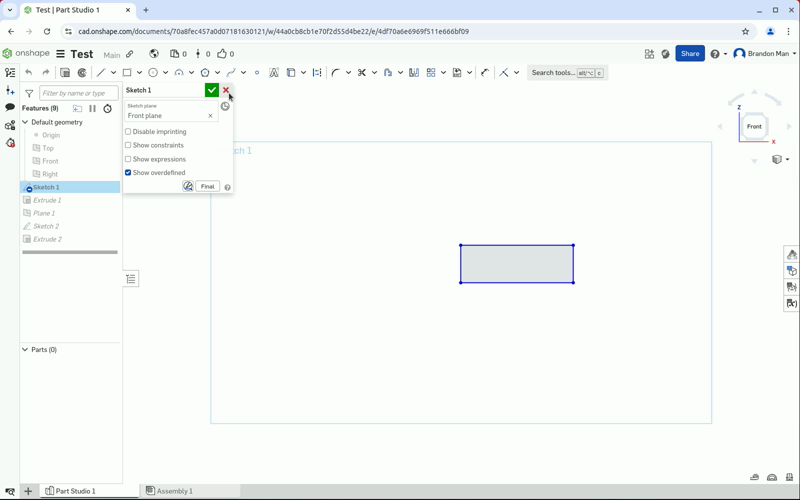
click(229, 92)
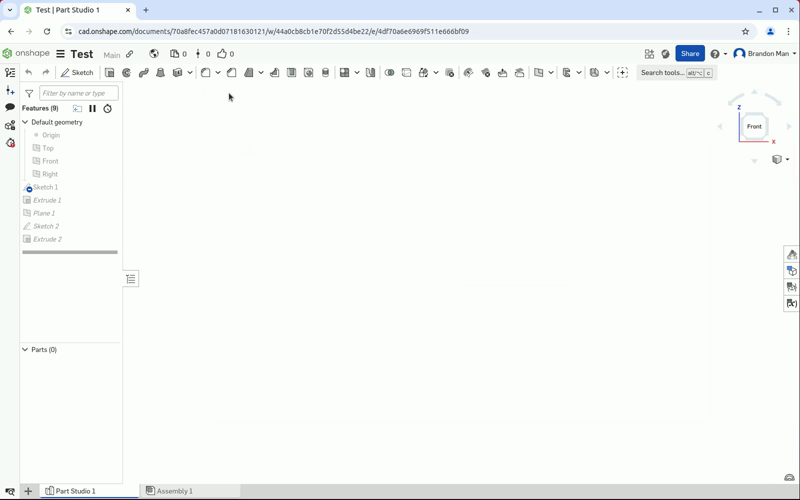
key(shift+s)
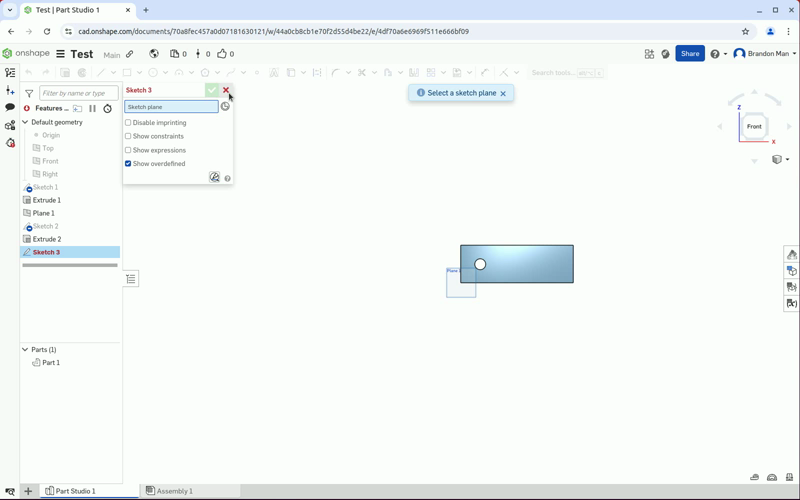
mouse_move(73, 215)
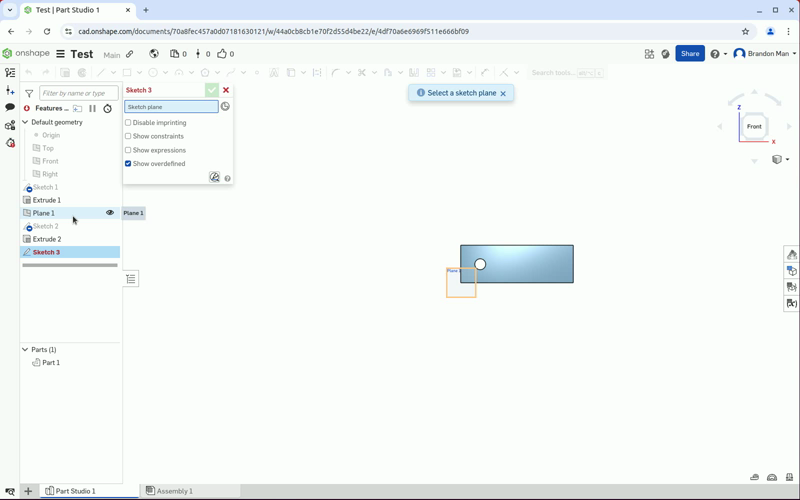
click(73, 215)
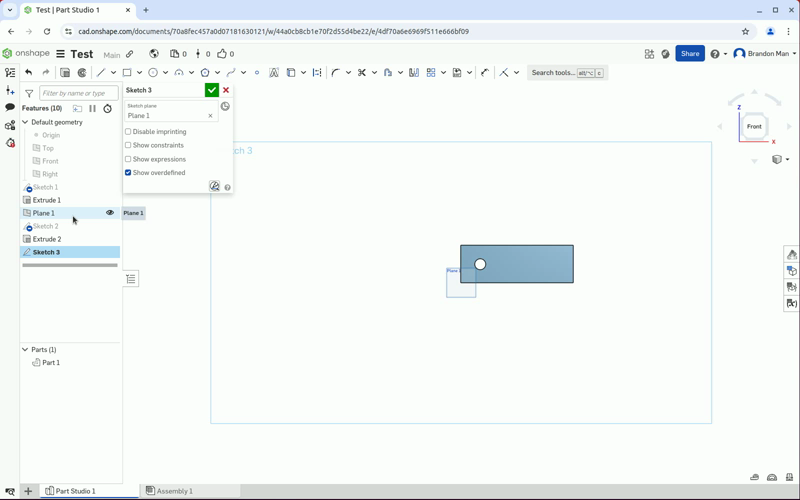
mouse_move(73, 352)
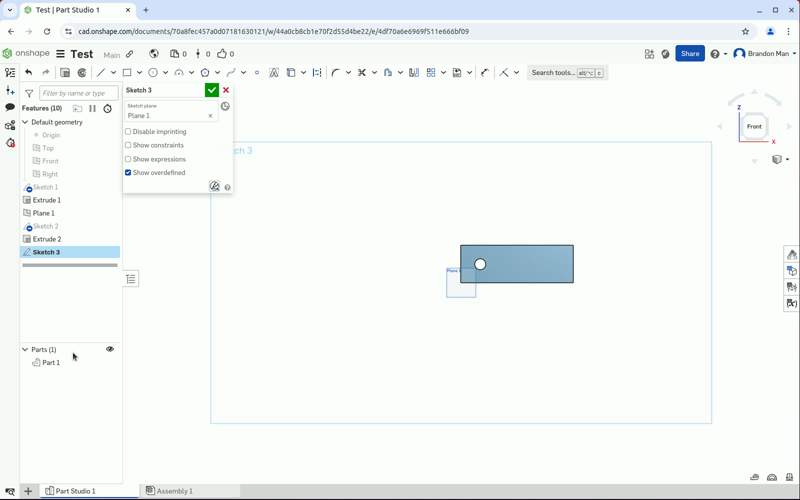
key(y)
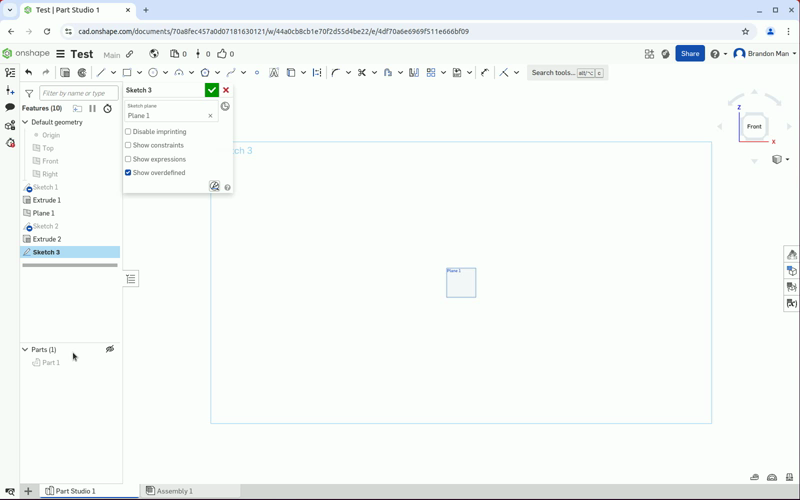
key(c)
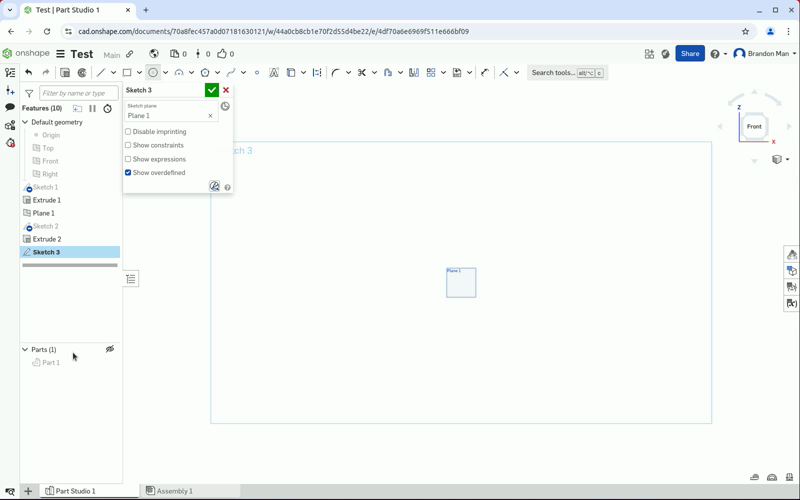
key_down(shift)
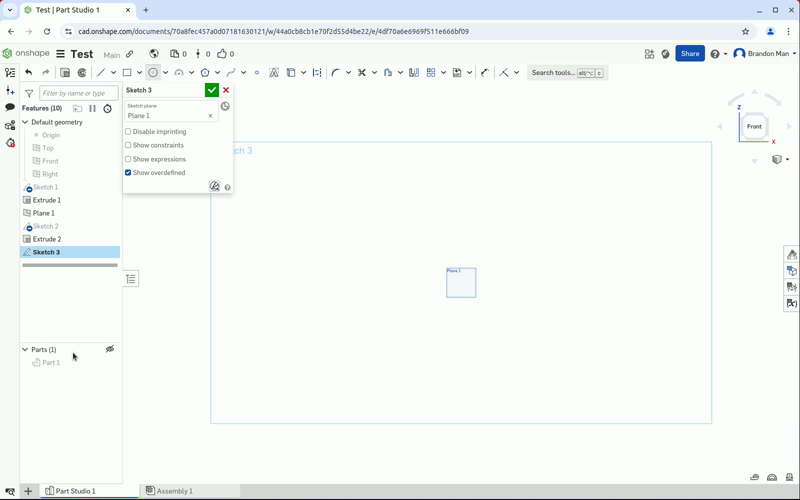
mouse_move(555, 264)
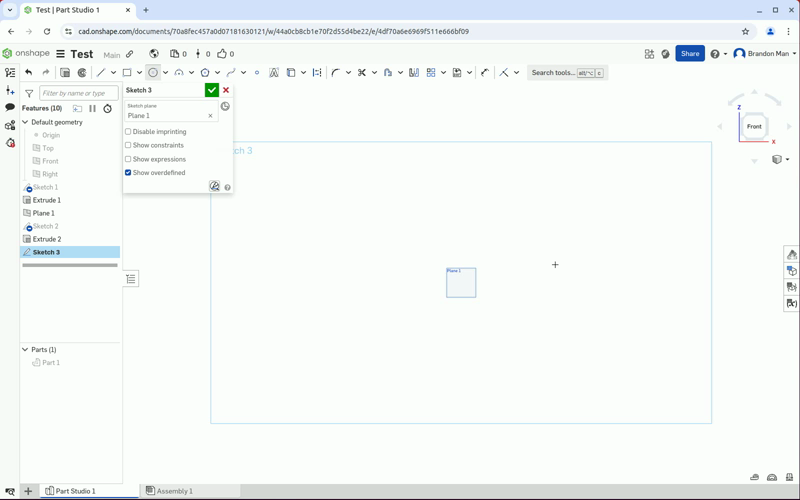
click(555, 264)
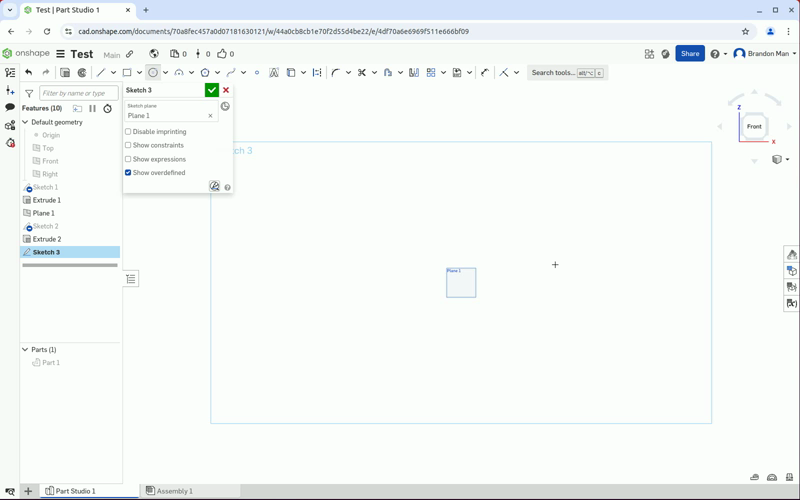
key_up(shift)
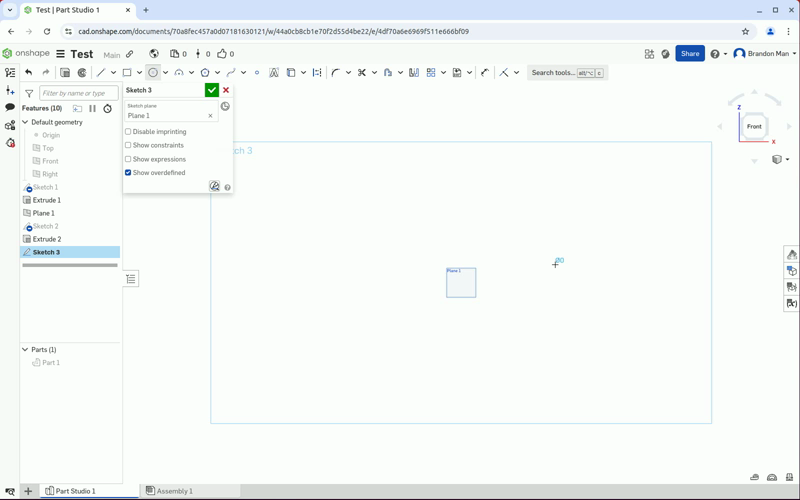
mouse_move(560, 264)
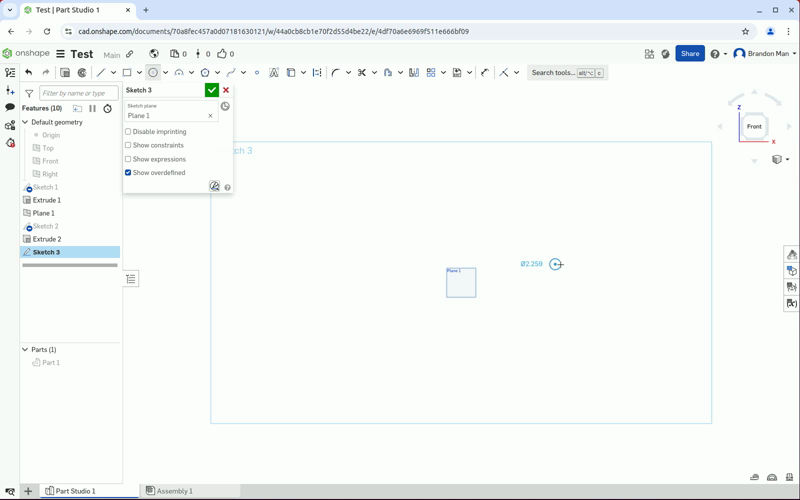
click(560, 264)
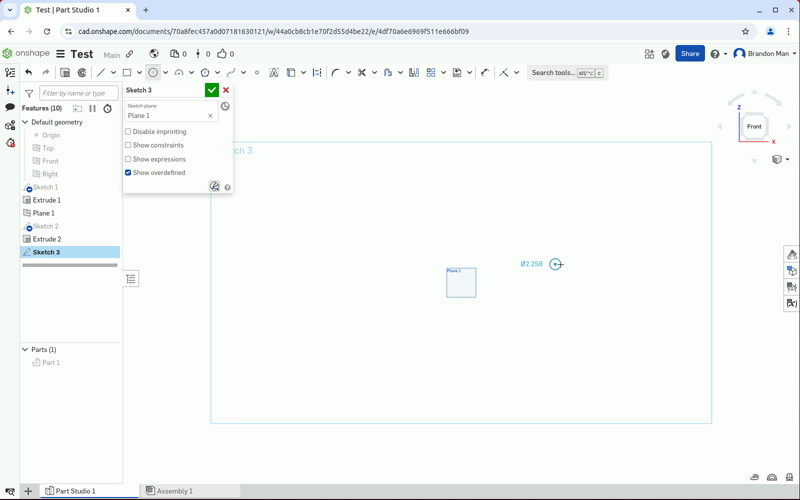
key(esc)
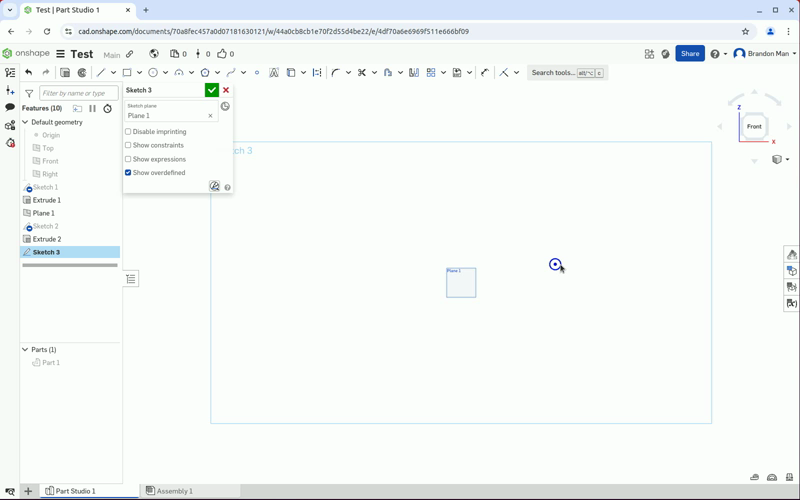
mouse_move(551, 266)
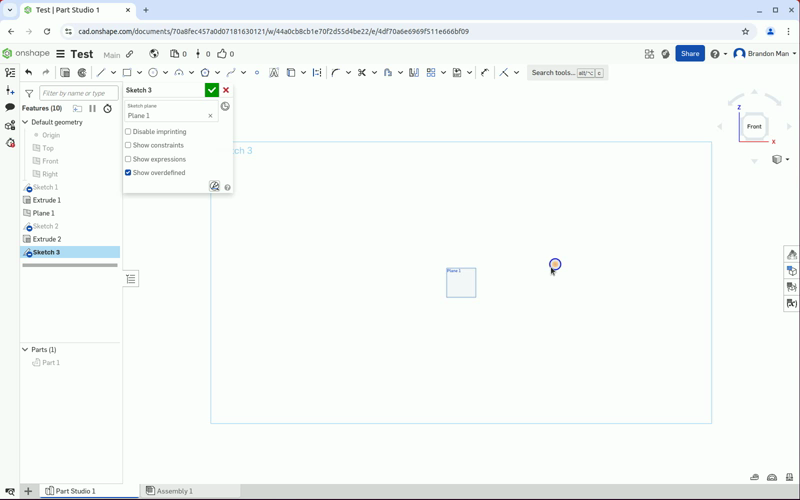
scroll(6)
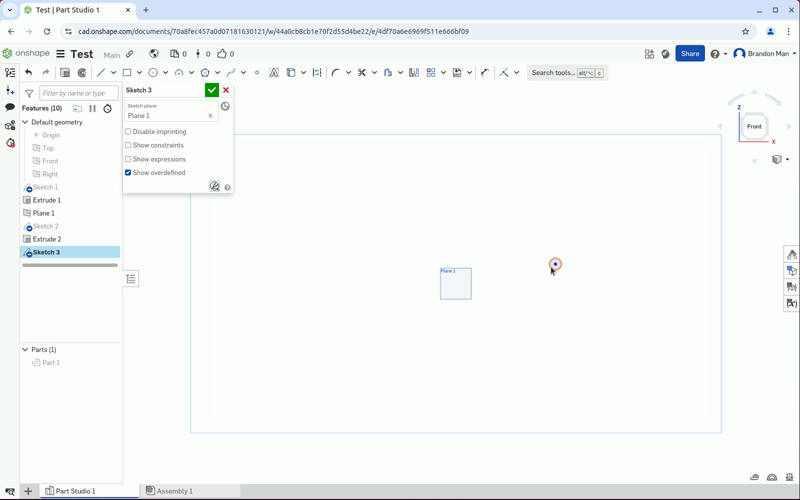
scroll(6)
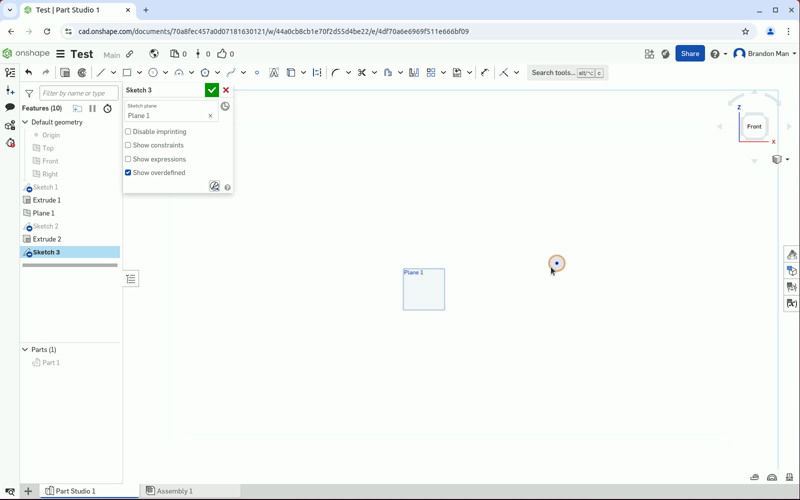
scroll(6)
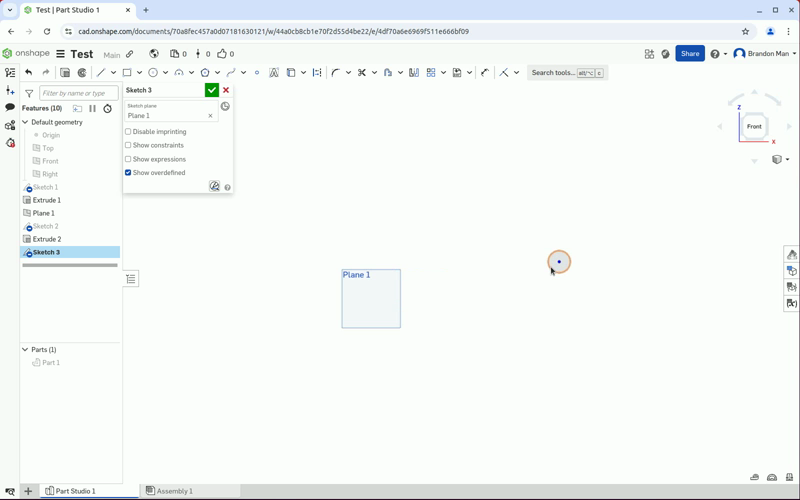
scroll(6)
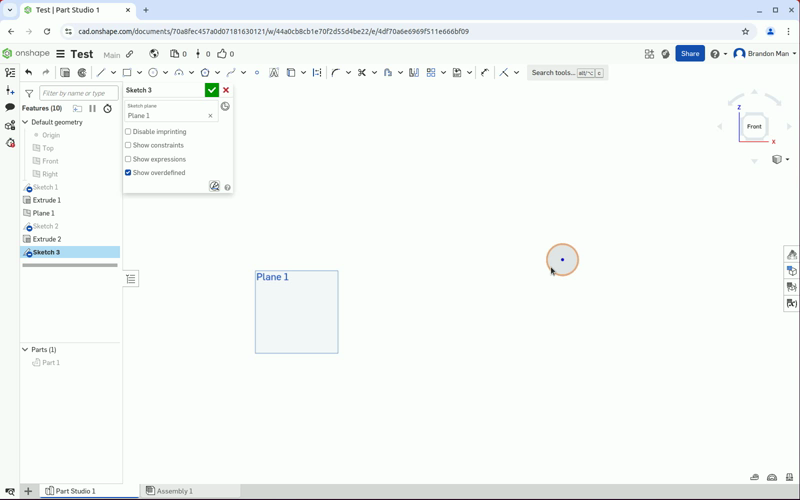
scroll(6)
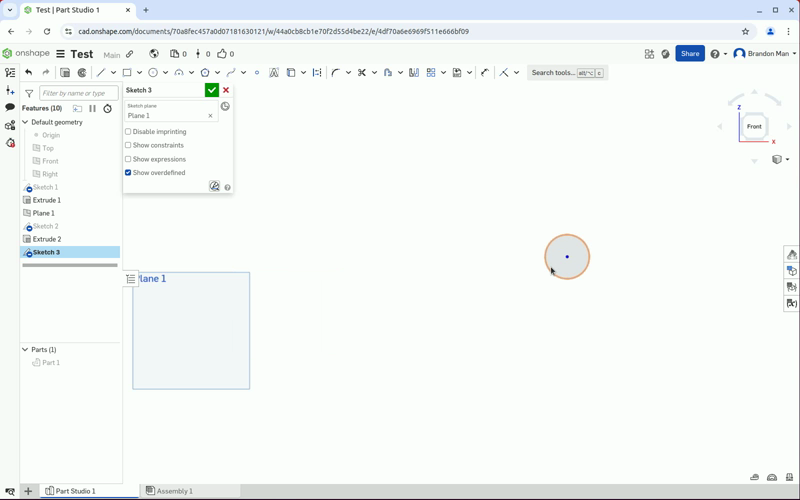
scroll(6)
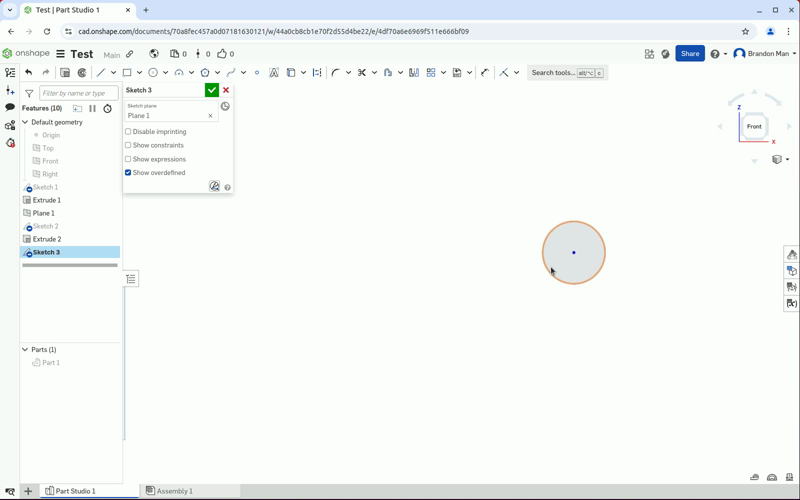
scroll(6)
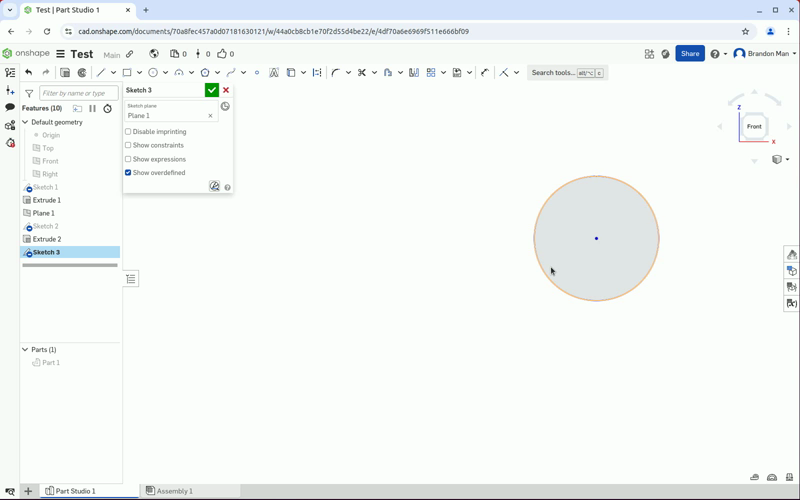
click(551, 266)
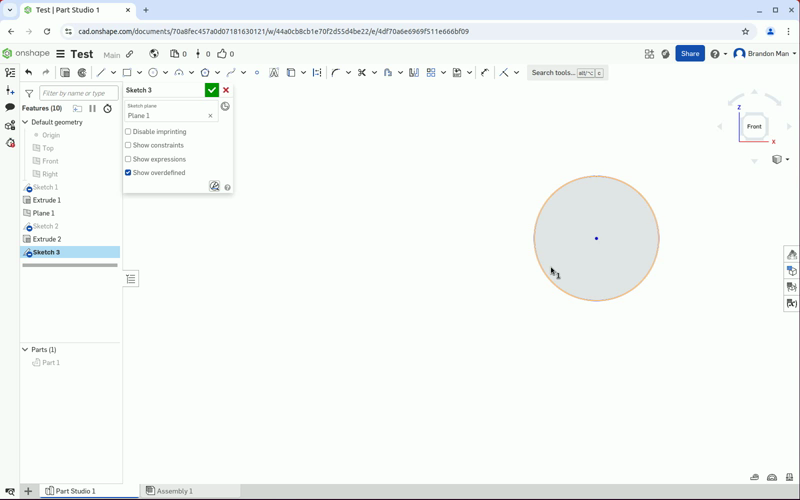
scroll(-6)
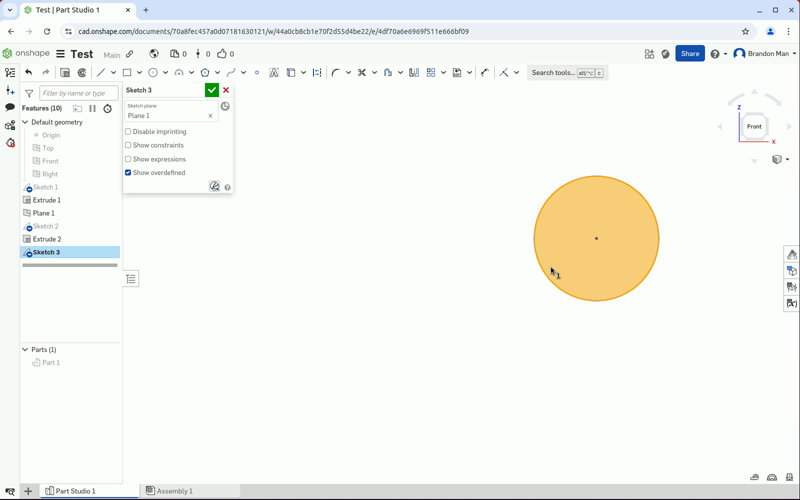
scroll(-6)
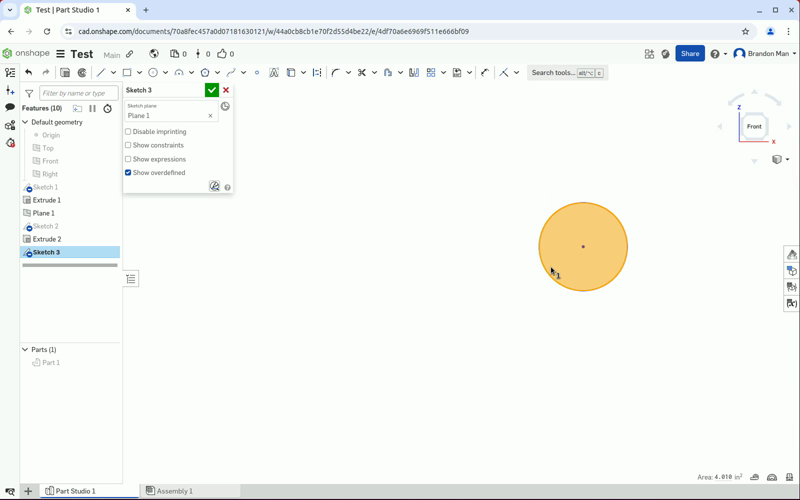
scroll(-6)
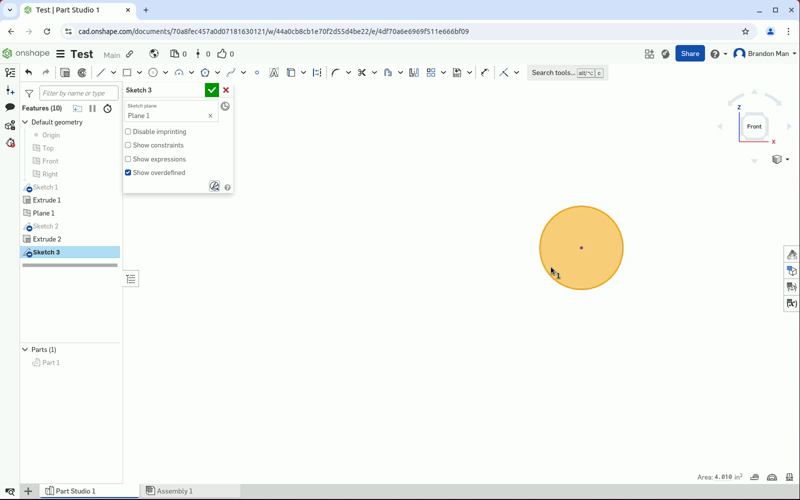
scroll(-6)
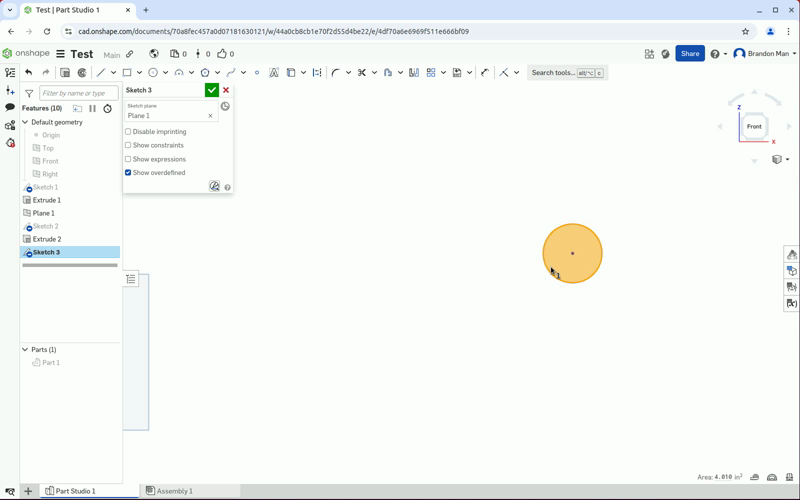
scroll(-6)
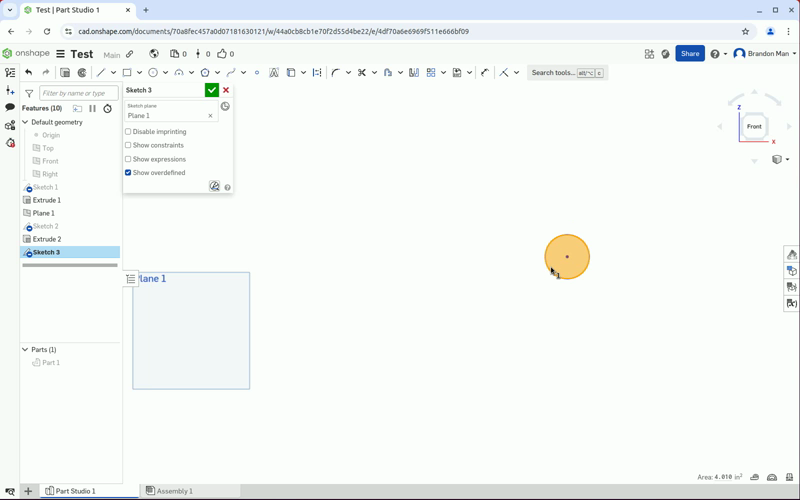
scroll(-6)
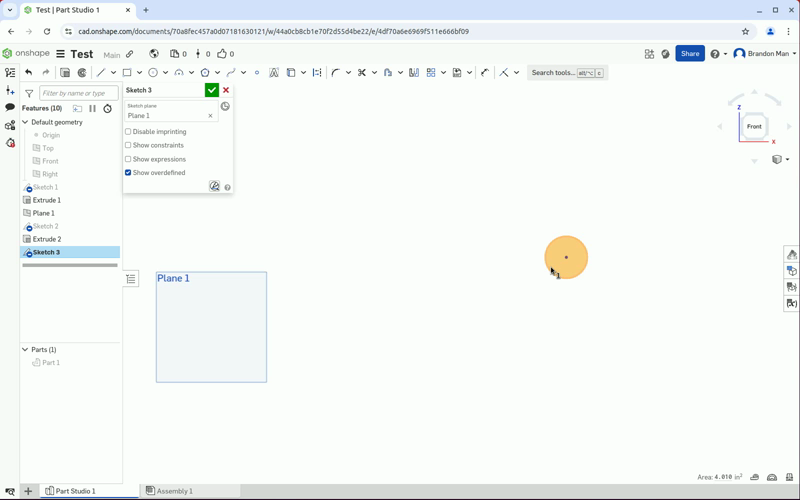
scroll(-6)
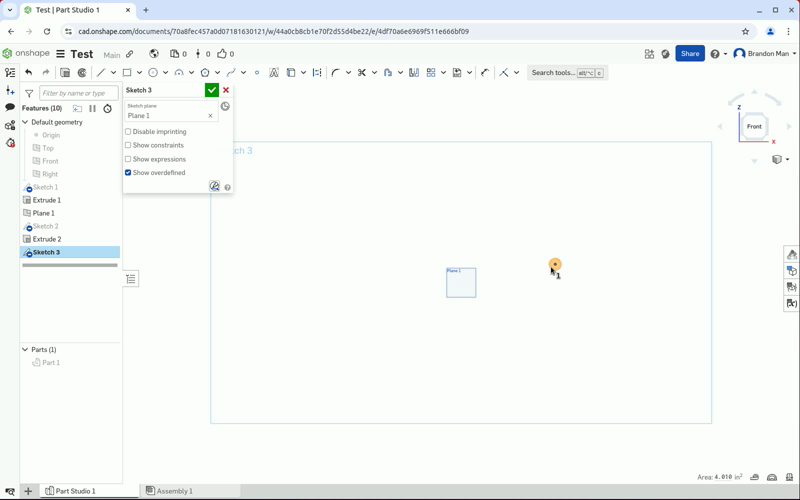
mouse_move(73, 352)
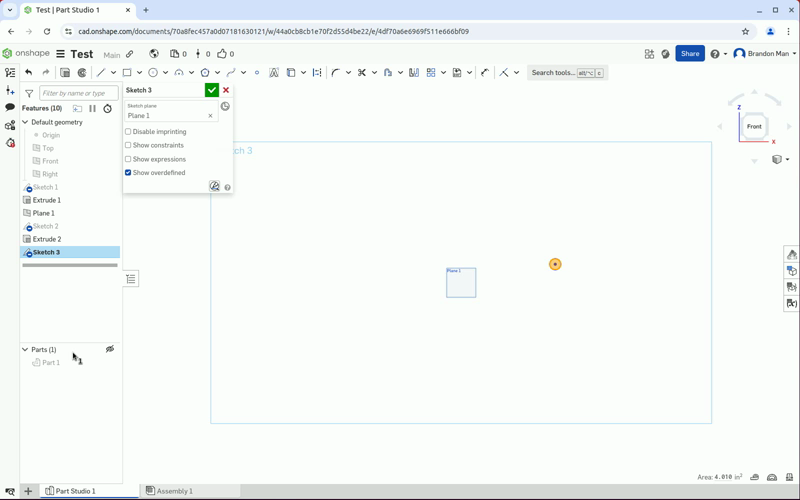
key(shift+y)
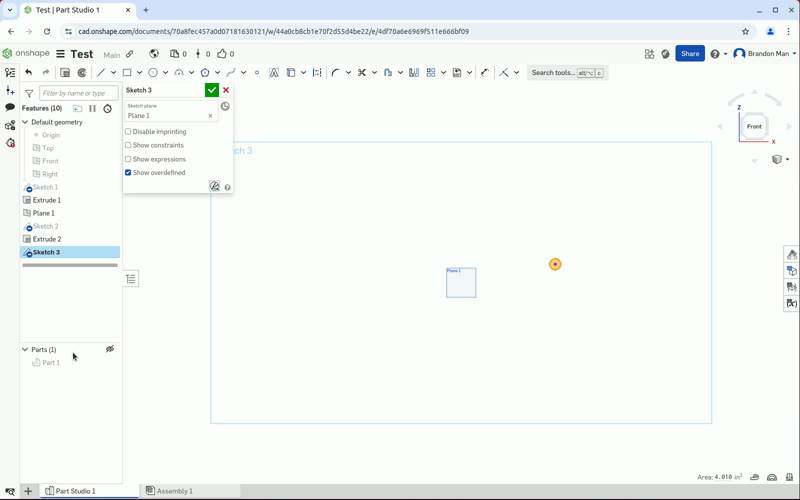
key(shift+e)
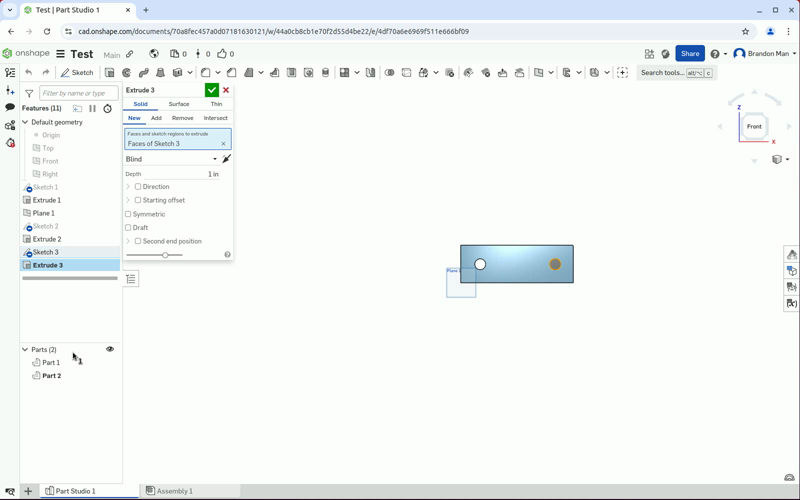
mouse_move(143, 106)
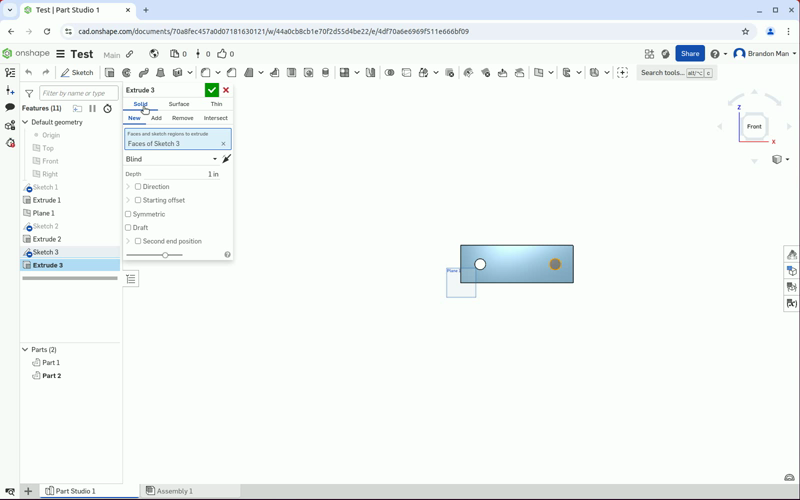
click(143, 106)
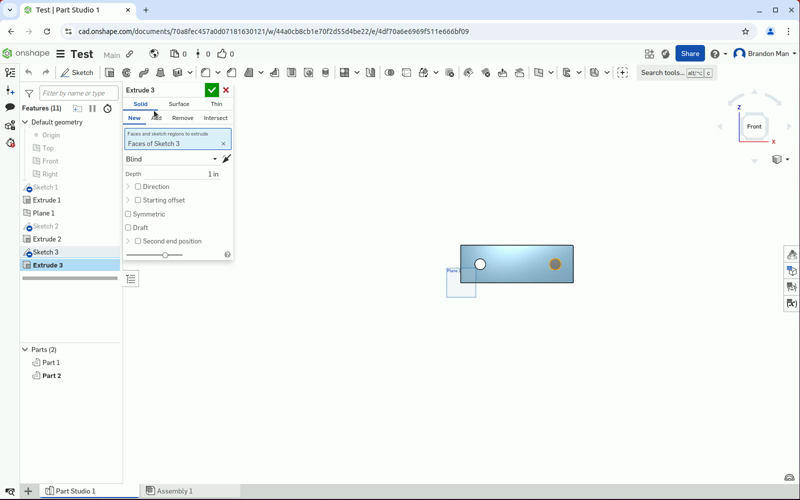
mouse_move(186, 120)
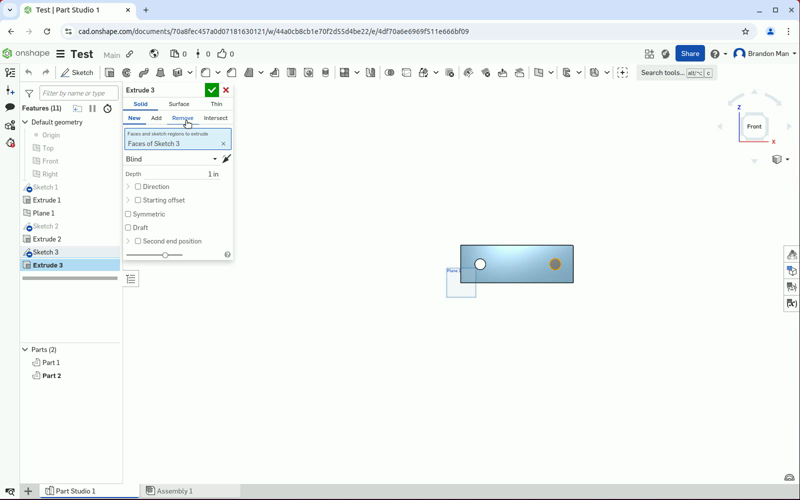
click(186, 120)
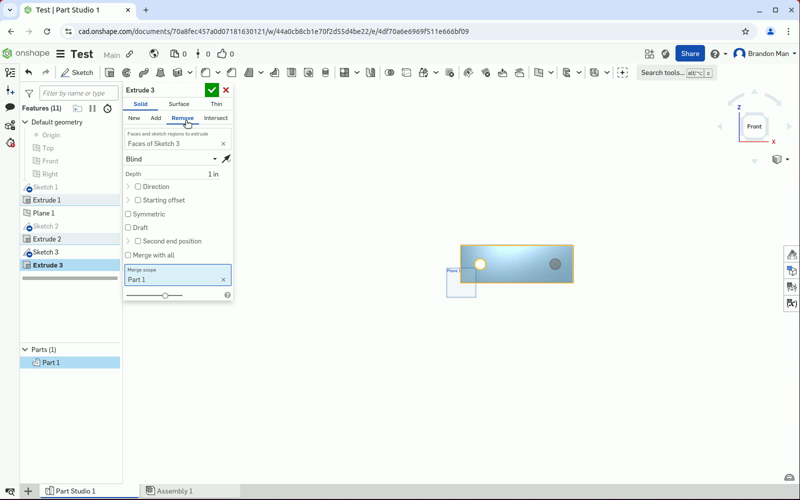
key(tab, 4)
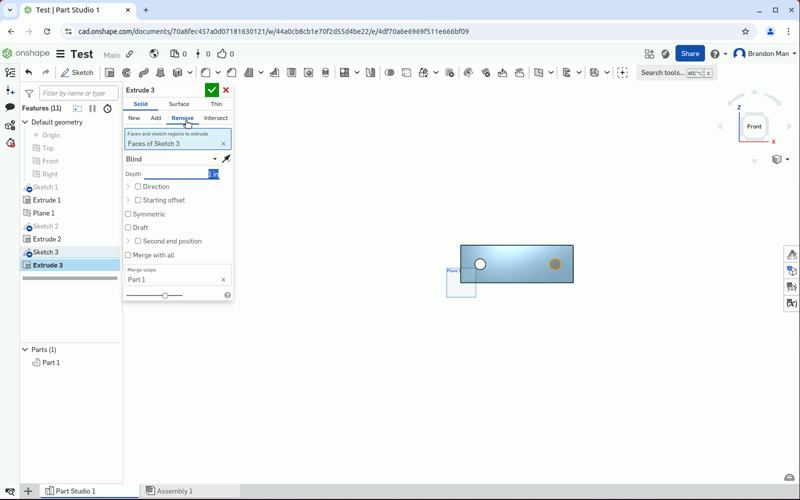
text(9.628)
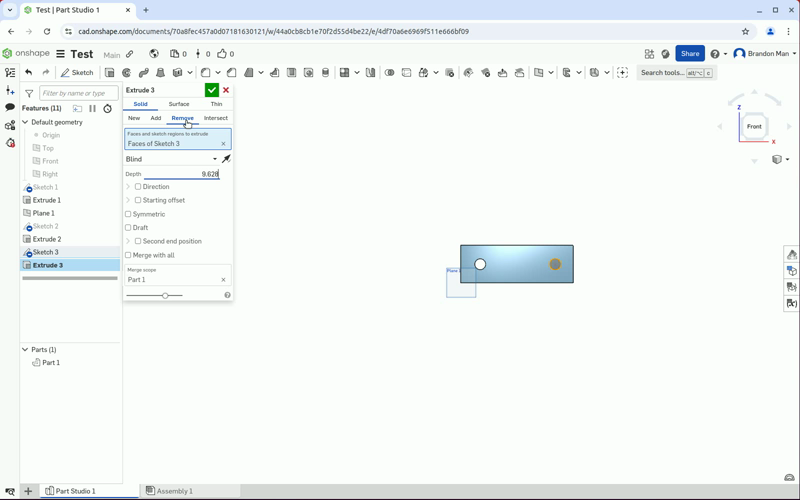
key(tab, 3)
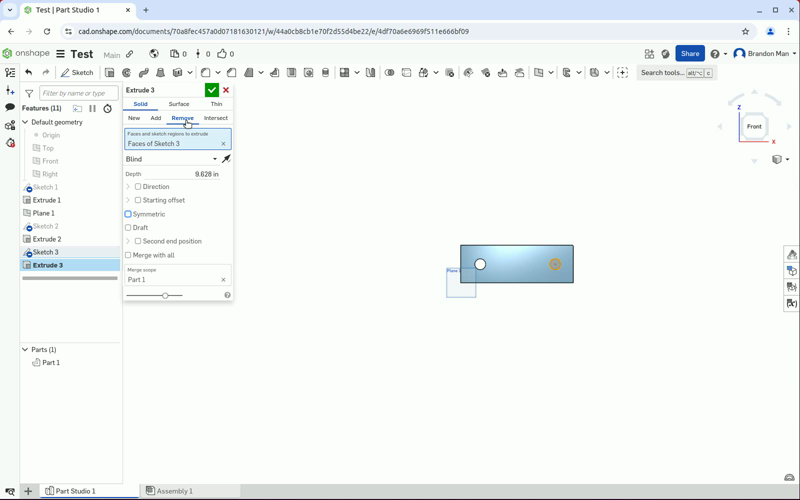
key(space)
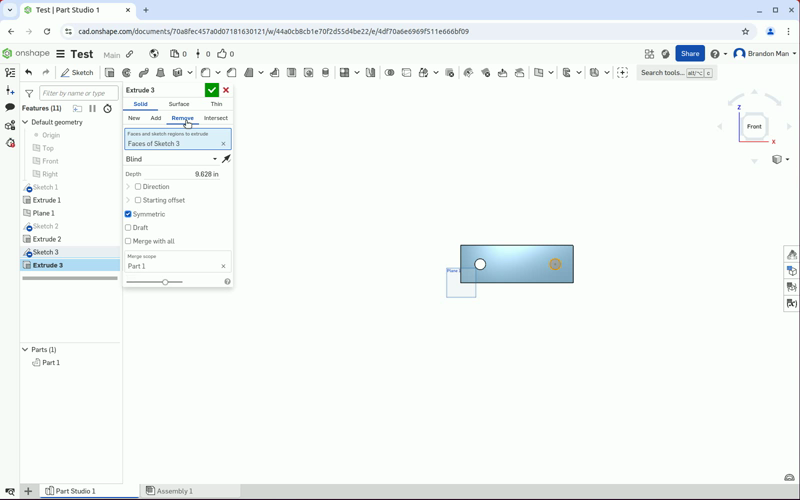
key(tab, 2)
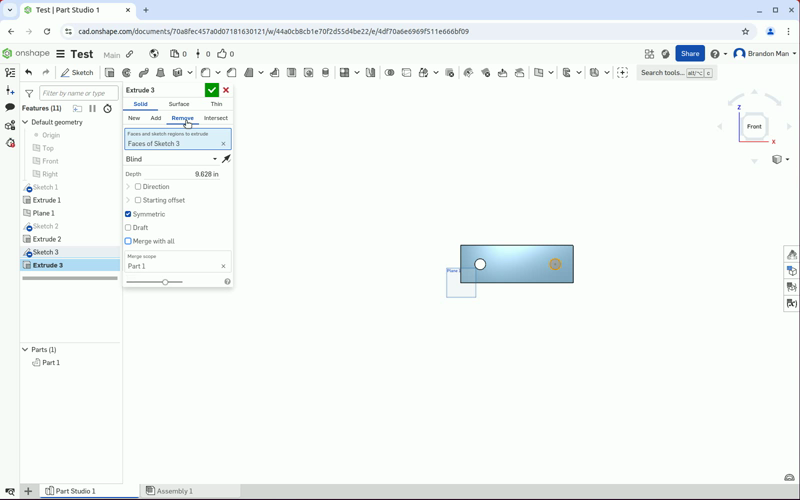
key(space)
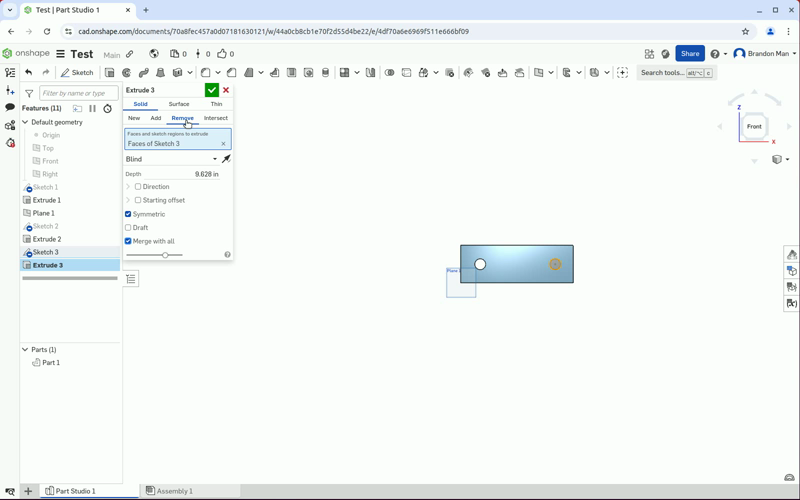
key(enter)
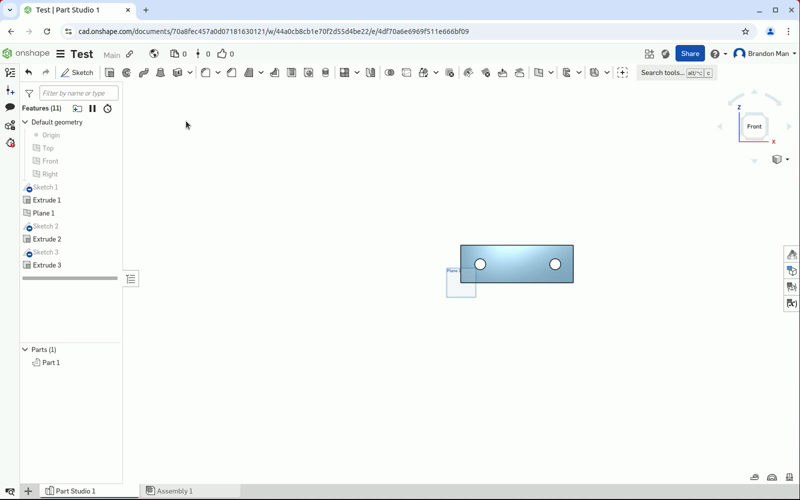
key(shift+h)
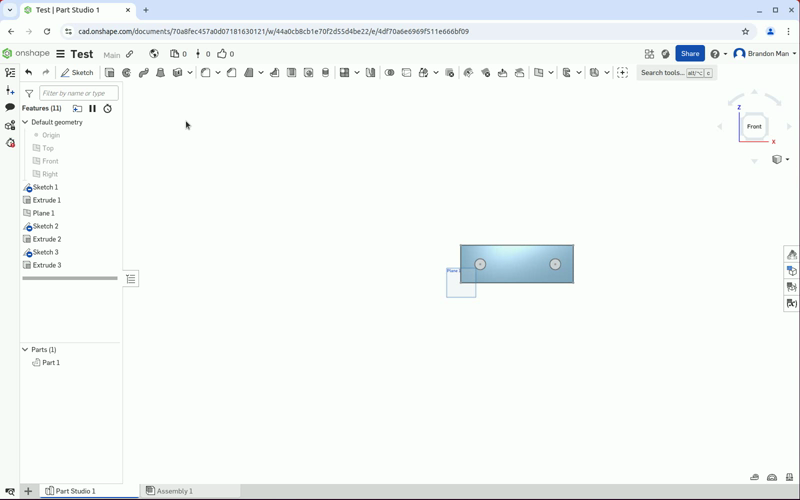
key(shift+h)
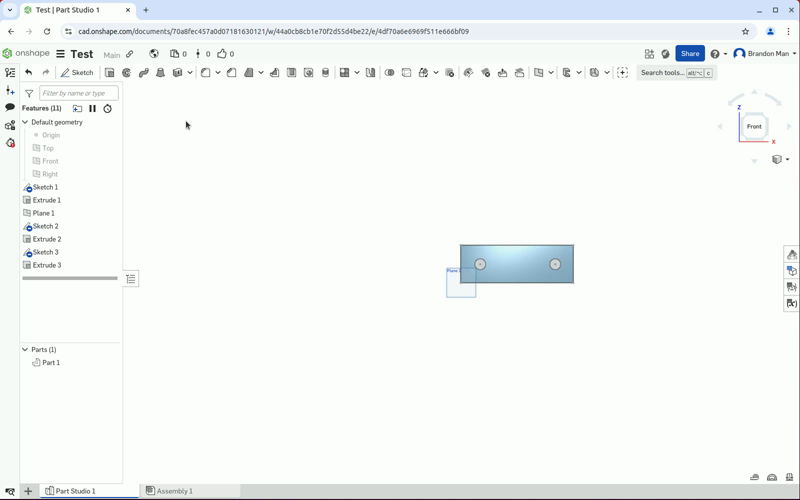
key(shift+7)
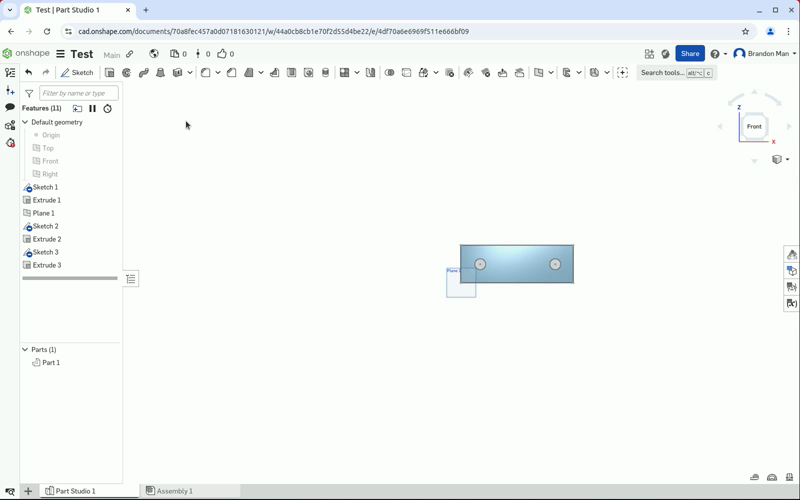
key(left, 2)
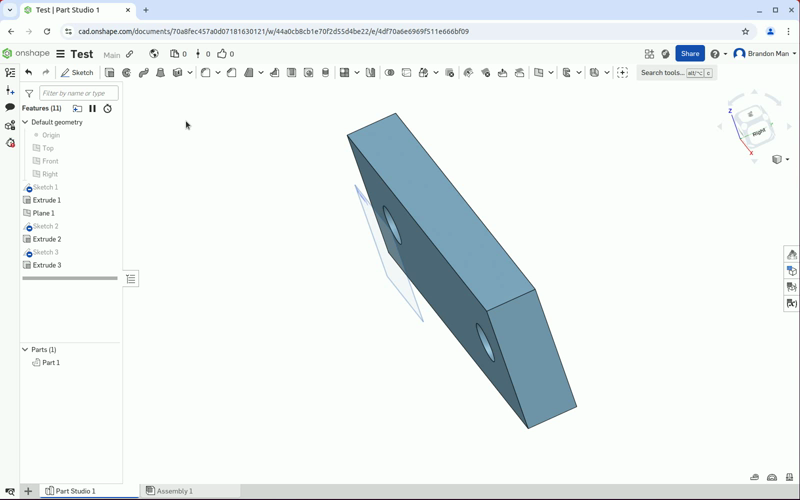
key(down, 2)
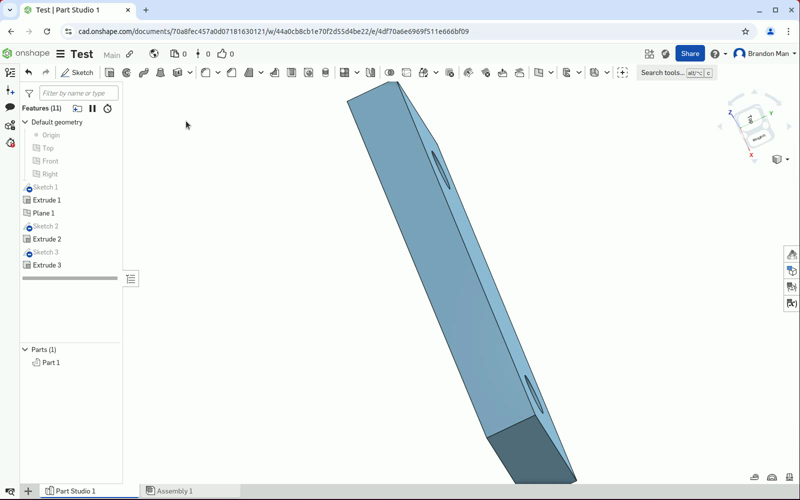
key(up, 2)
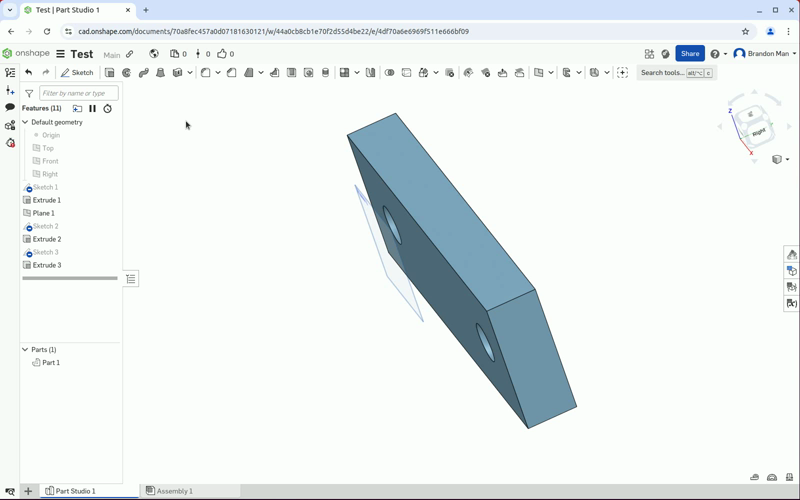
key(right, 2)
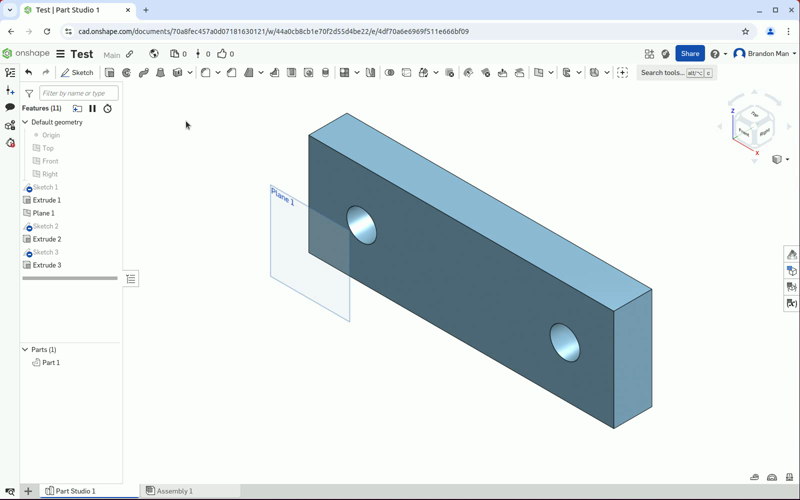
mouse_move(73, 189)
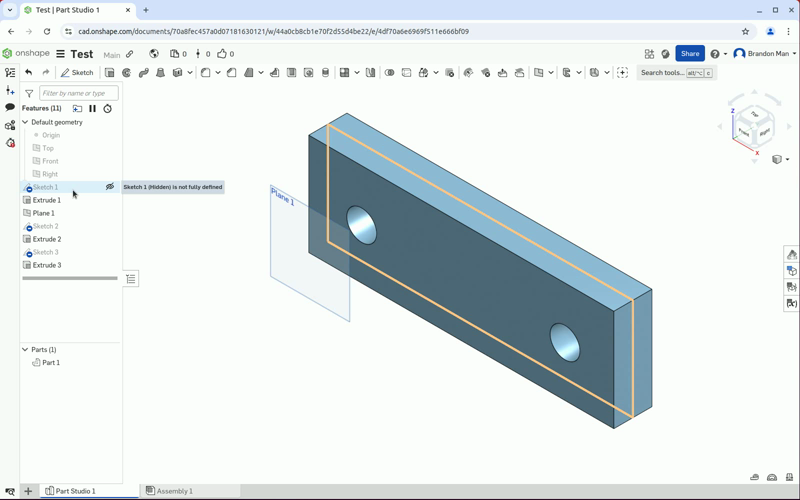
click(73, 189)